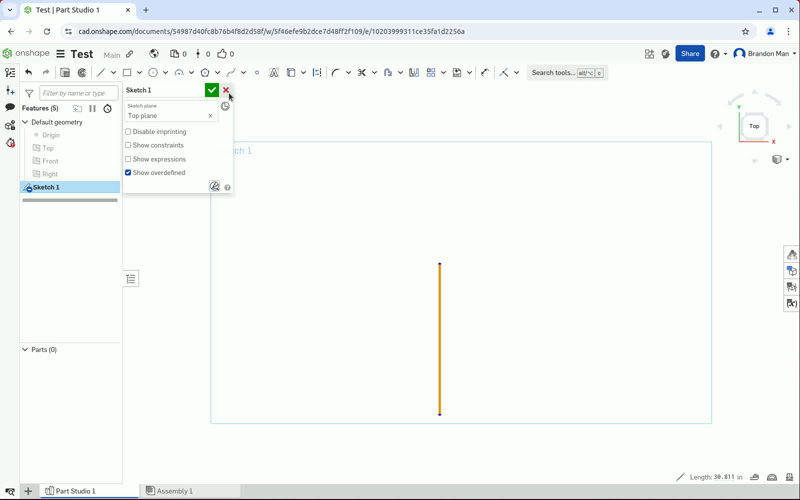
key(shift+h)
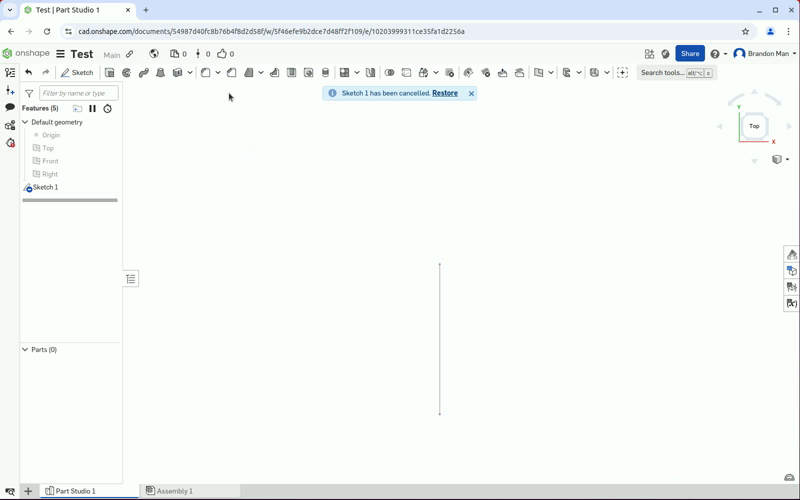
key(shift+s)
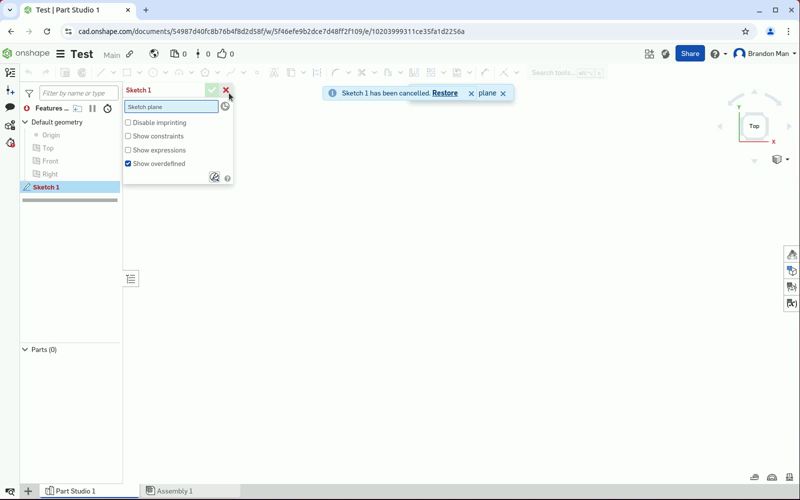
mouse_move(73, 150)
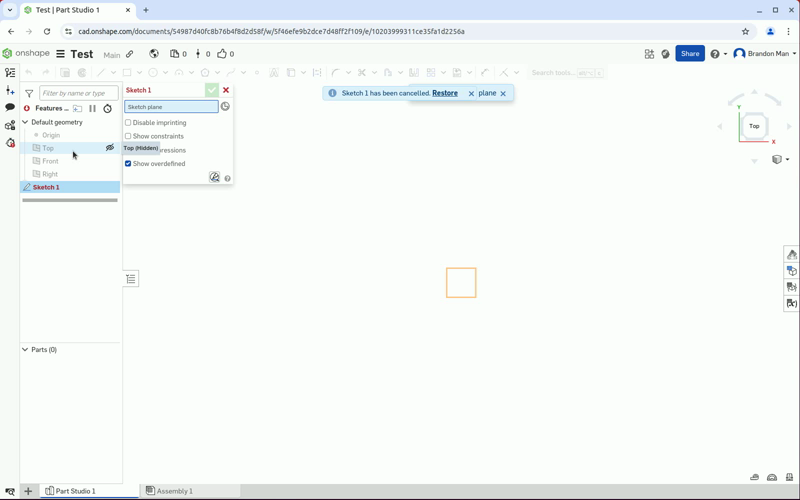
click(73, 150)
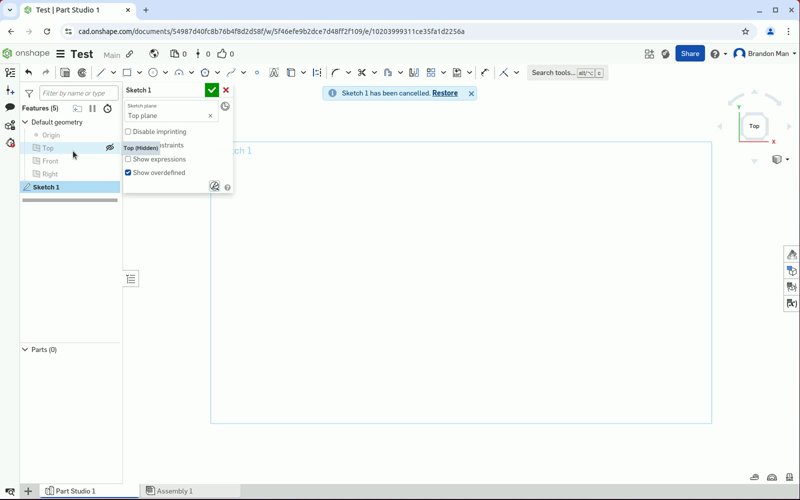
mouse_move(73, 352)
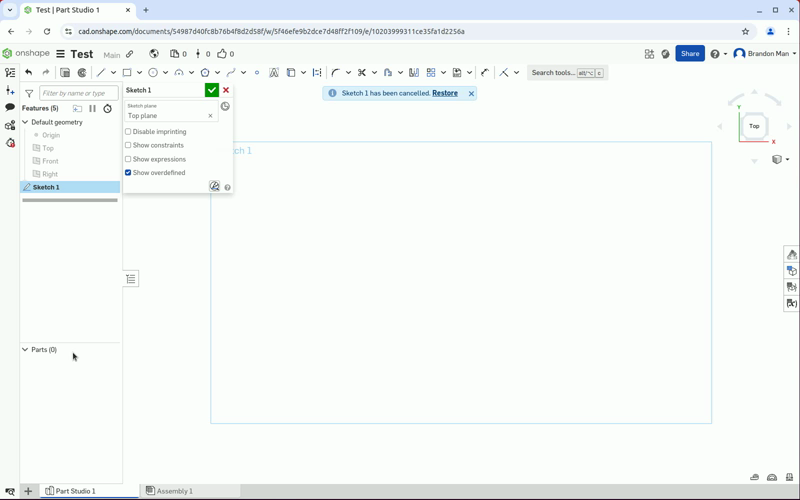
key(y)
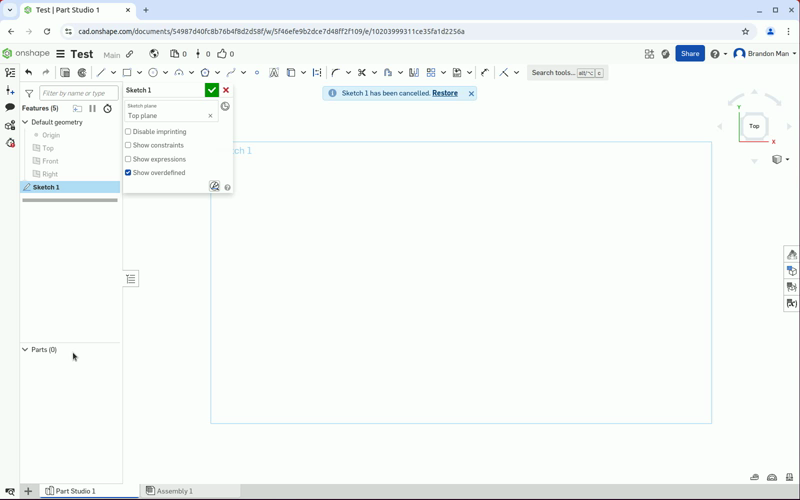
key(c)
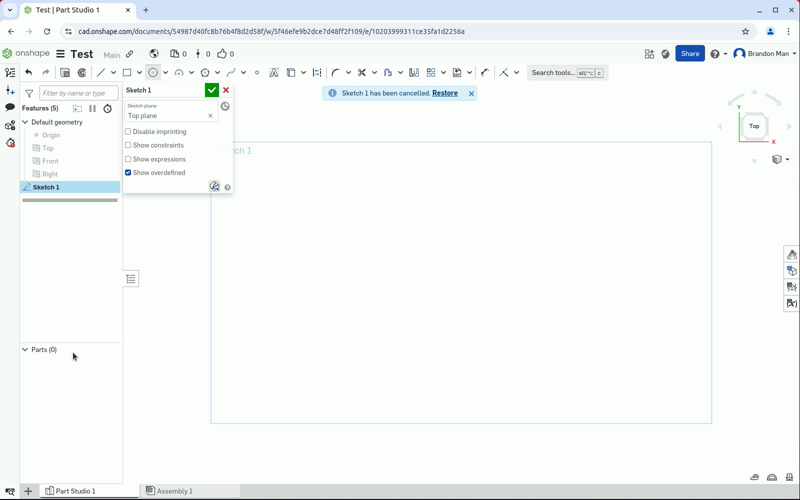
key_down(shift)
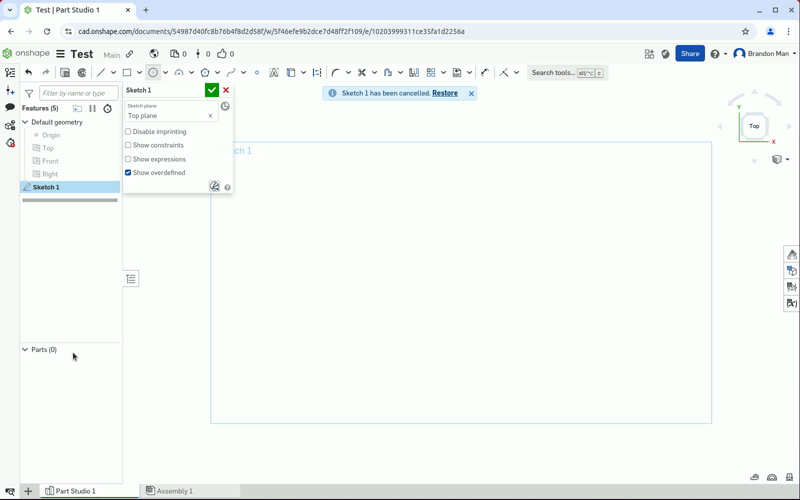
mouse_move(569, 228)
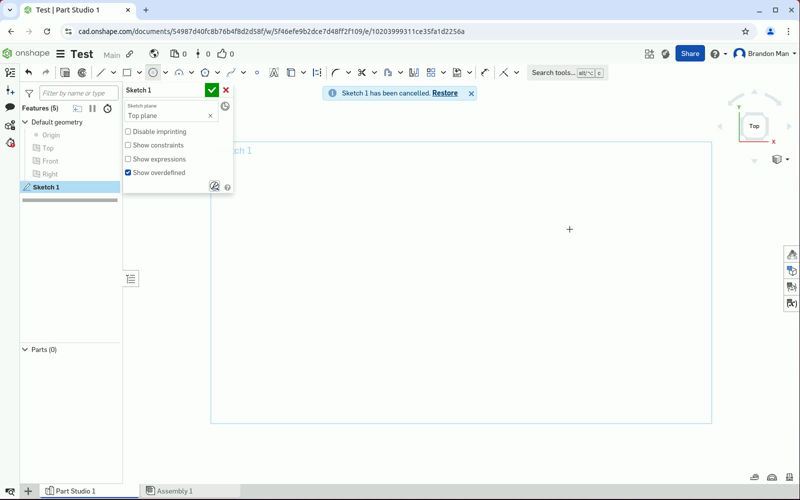
click(569, 228)
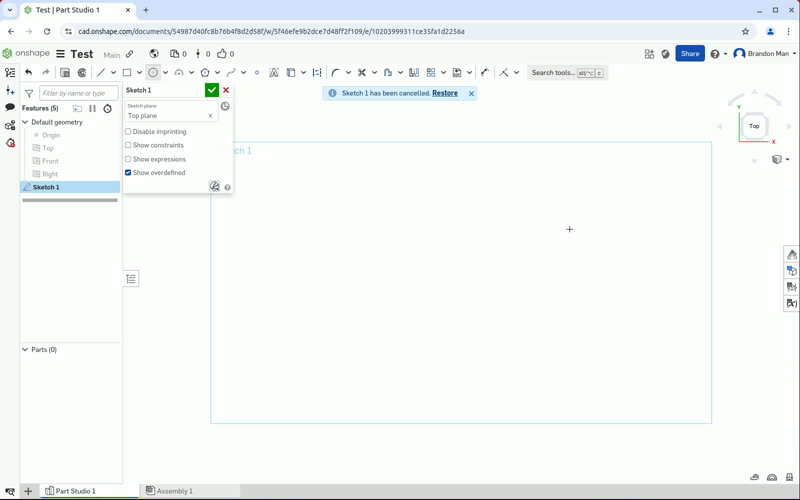
key_up(shift)
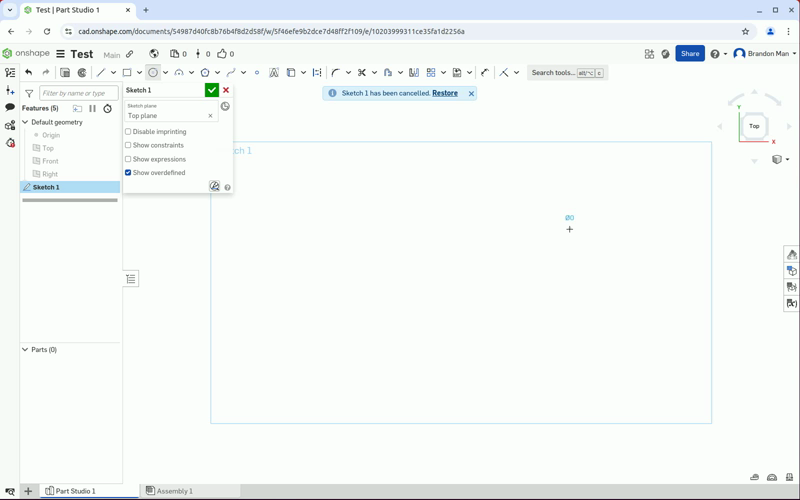
mouse_move(574, 228)
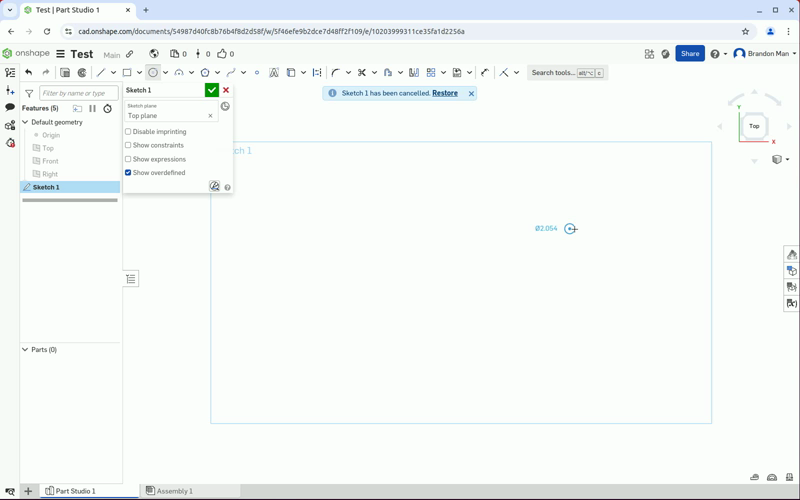
click(574, 228)
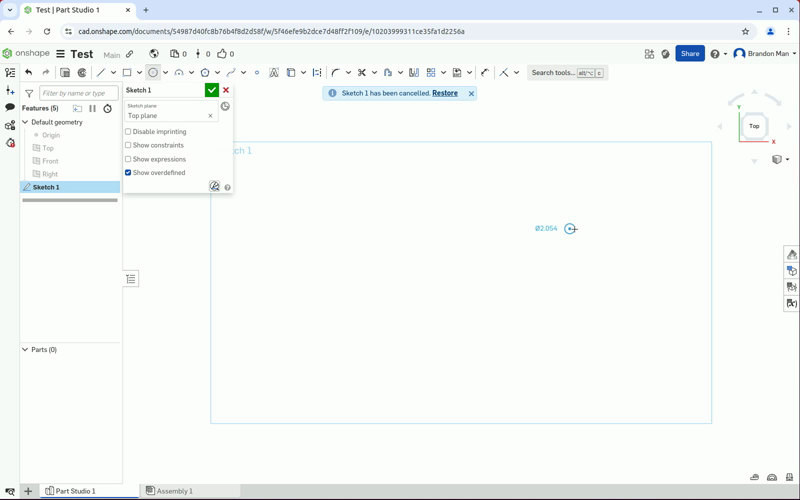
key(esc)
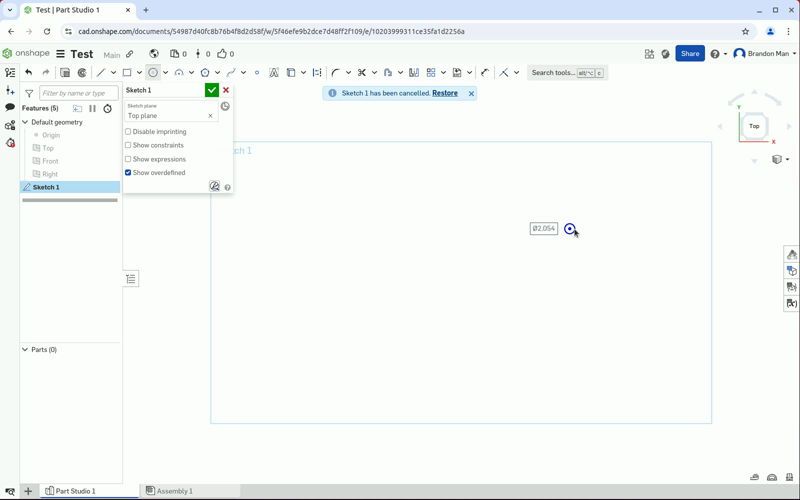
mouse_move(565, 229)
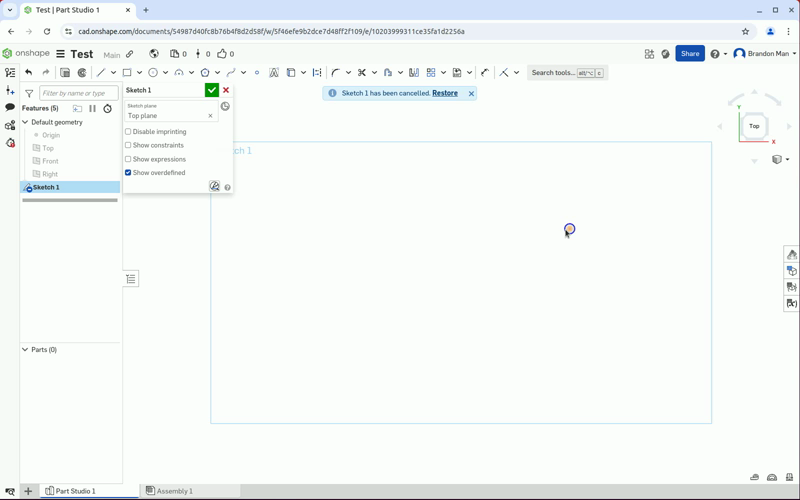
scroll(6)
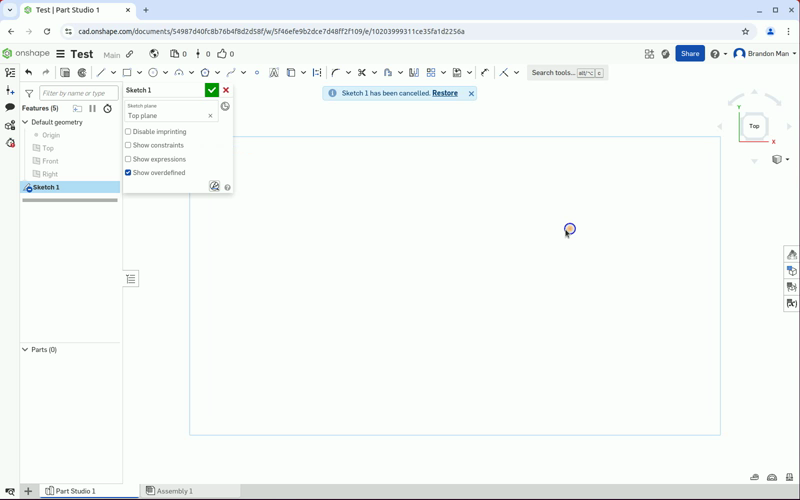
scroll(6)
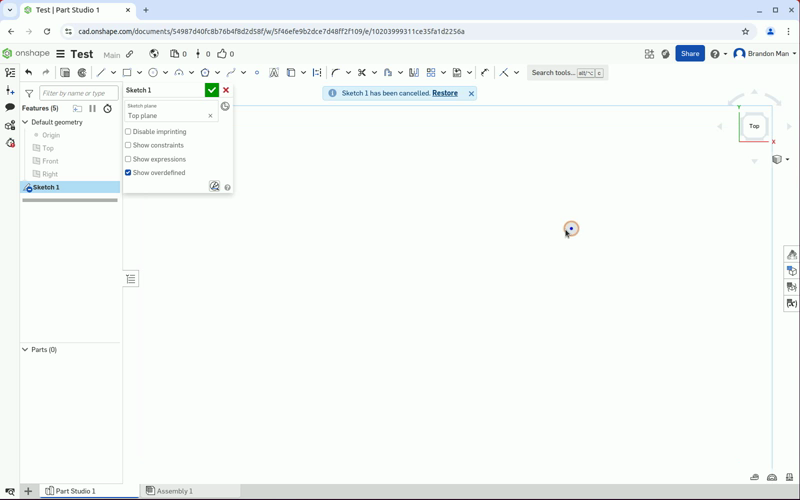
scroll(6)
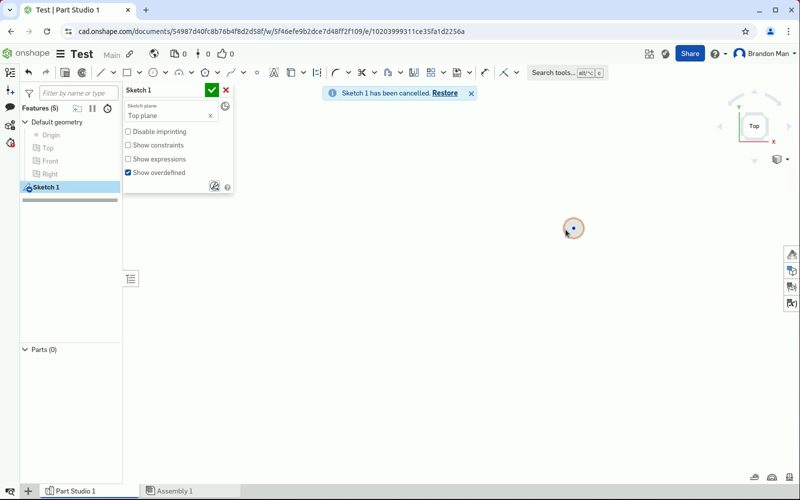
scroll(6)
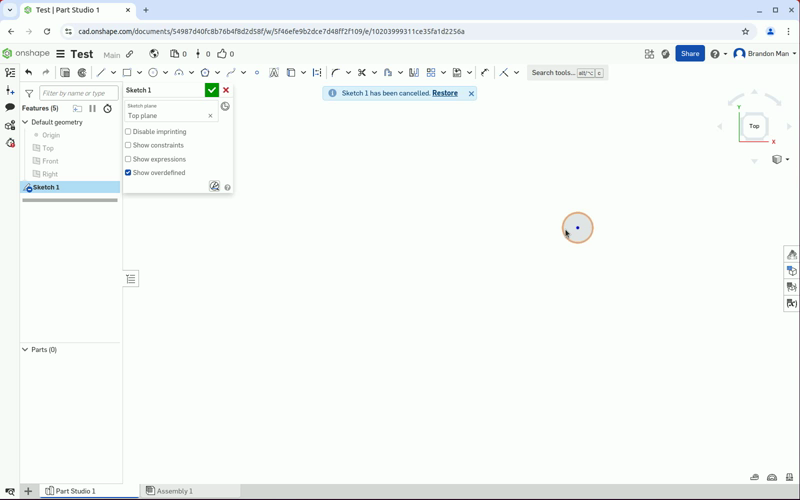
scroll(6)
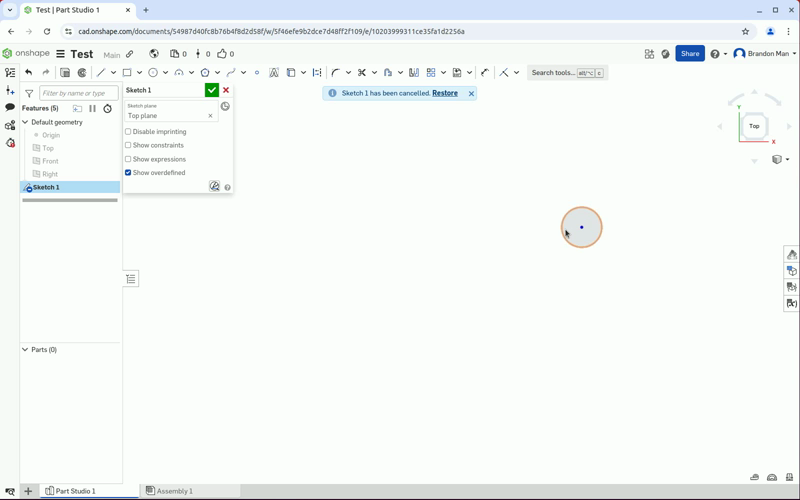
scroll(6)
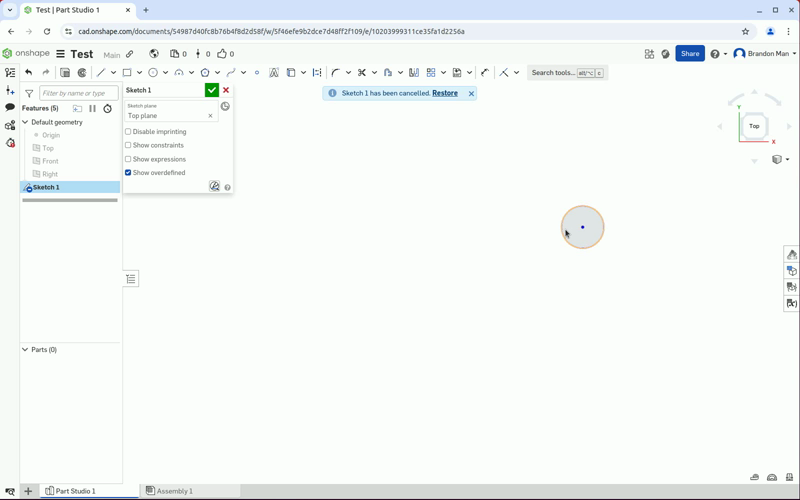
scroll(6)
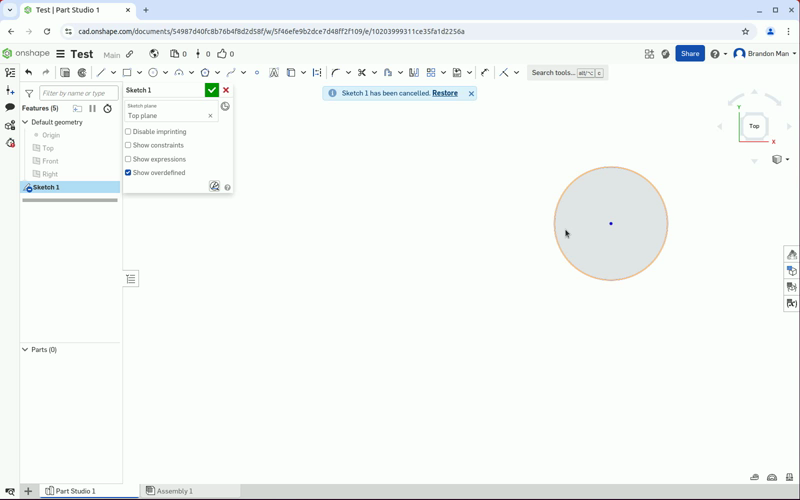
click(565, 229)
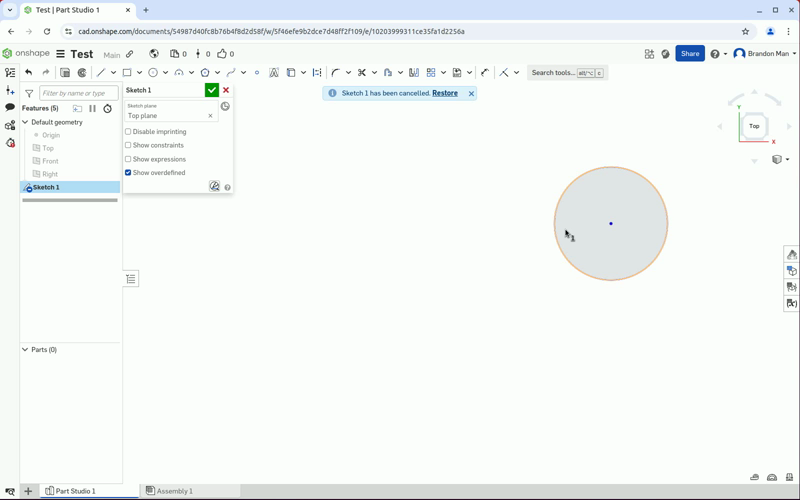
scroll(-6)
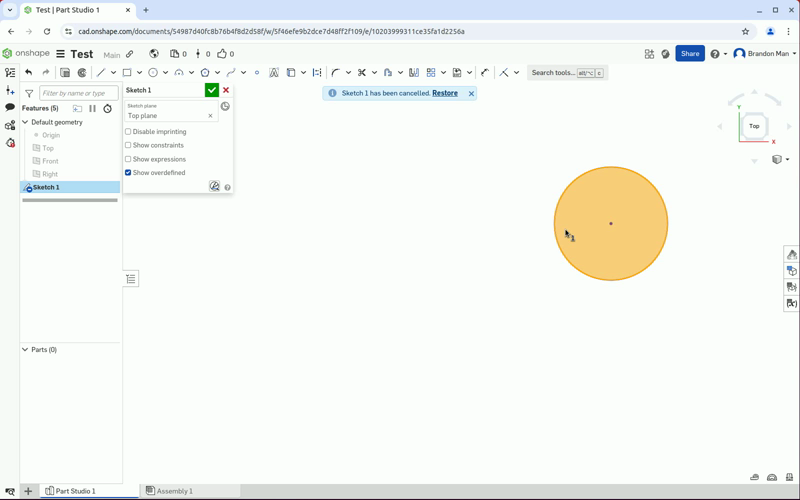
scroll(-6)
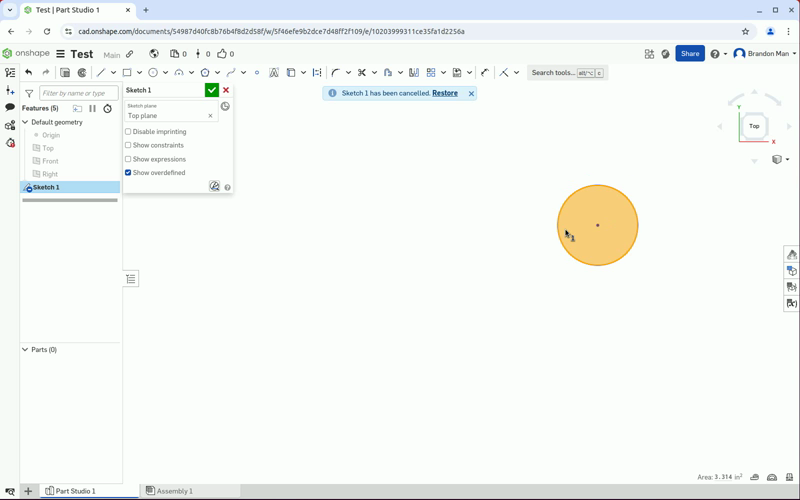
scroll(-6)
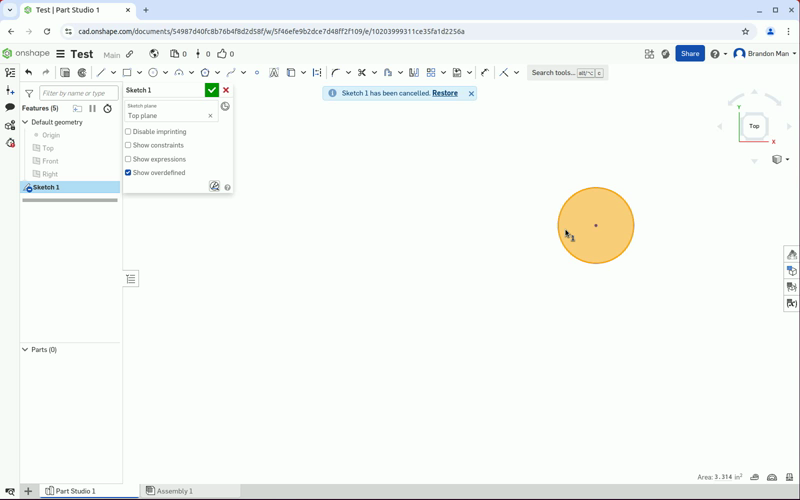
scroll(-6)
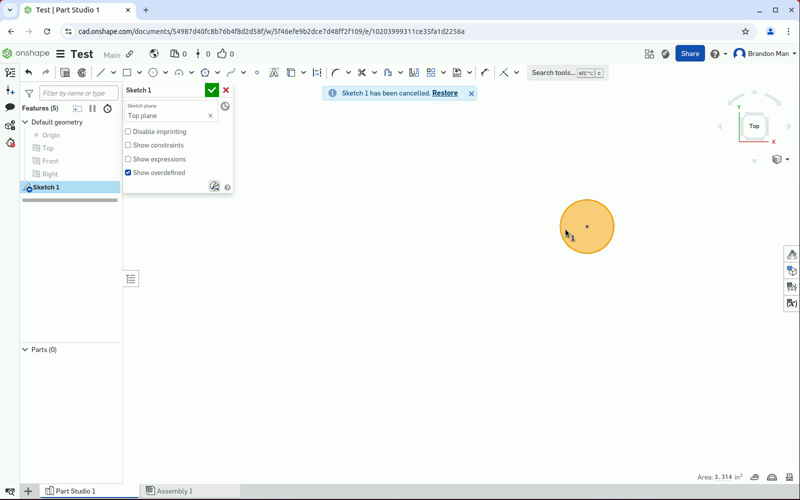
scroll(-6)
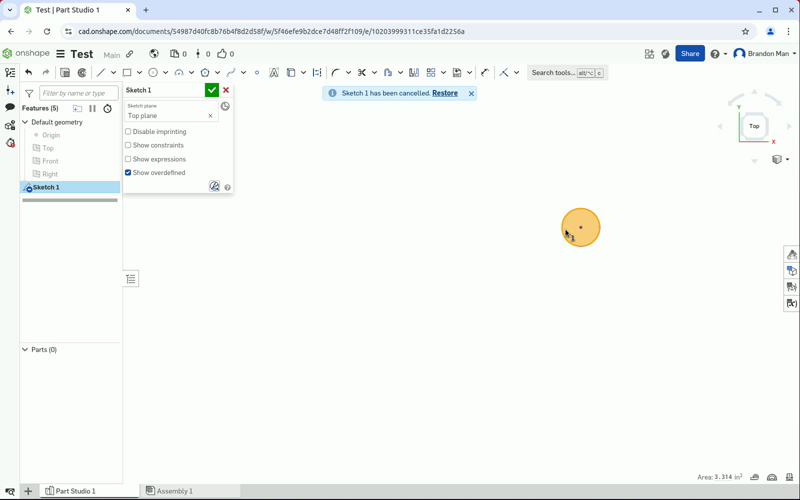
scroll(-6)
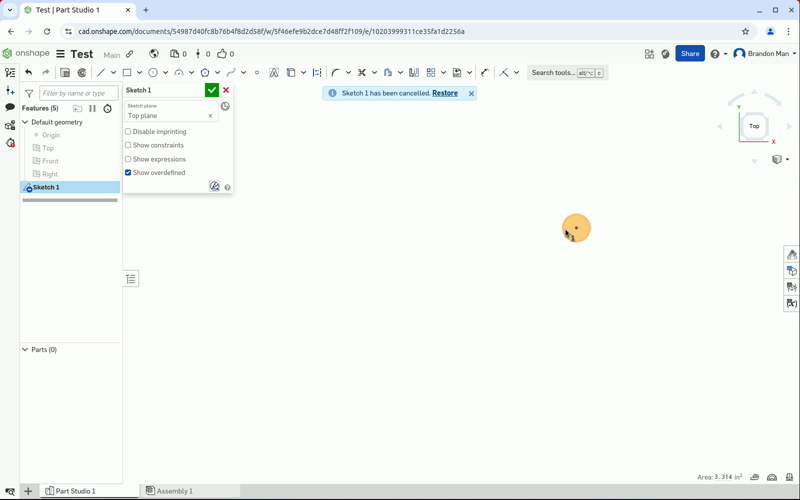
scroll(-6)
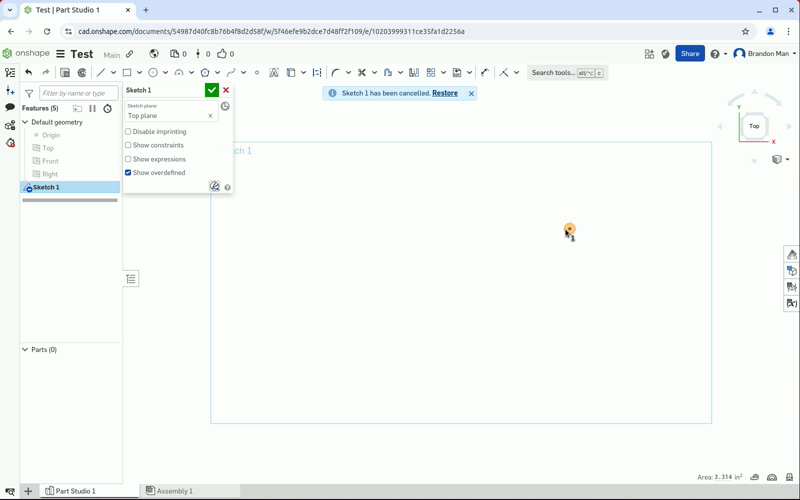
mouse_move(73, 352)
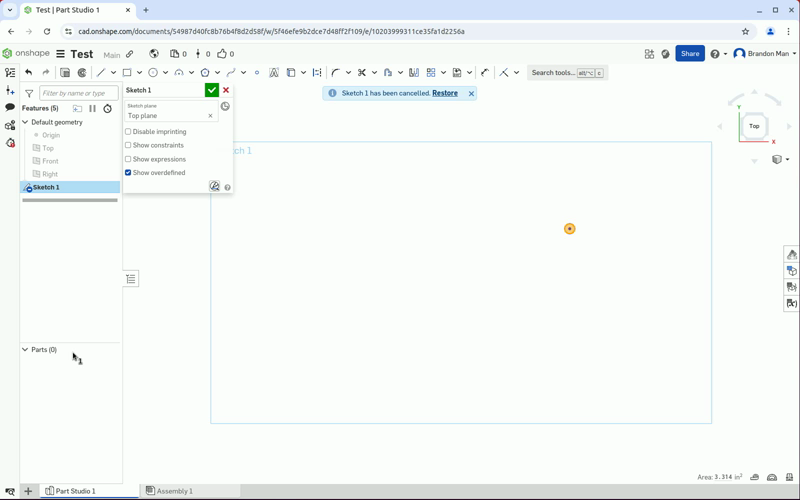
key(shift+y)
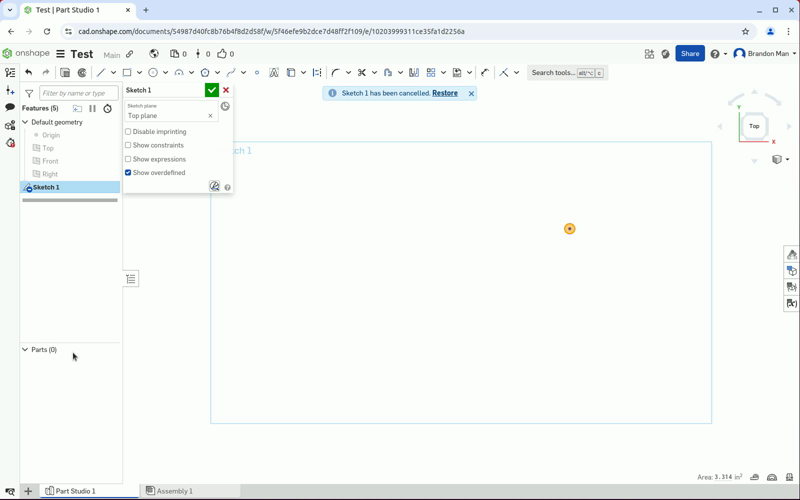
key(shift+e)
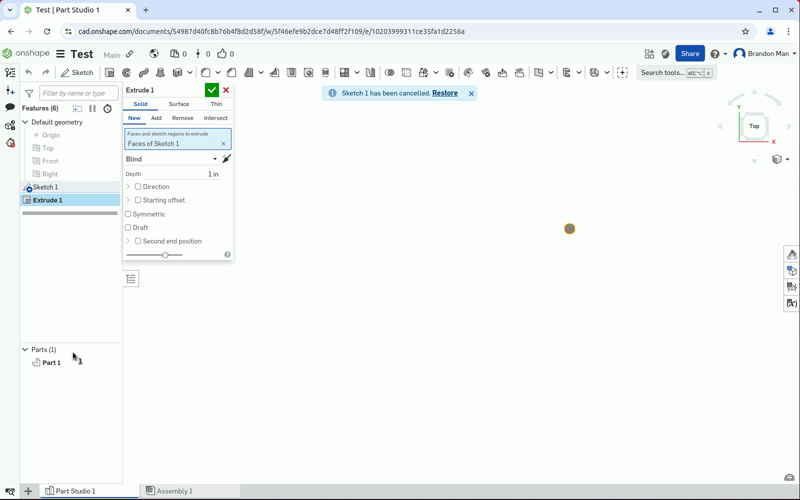
mouse_move(143, 106)
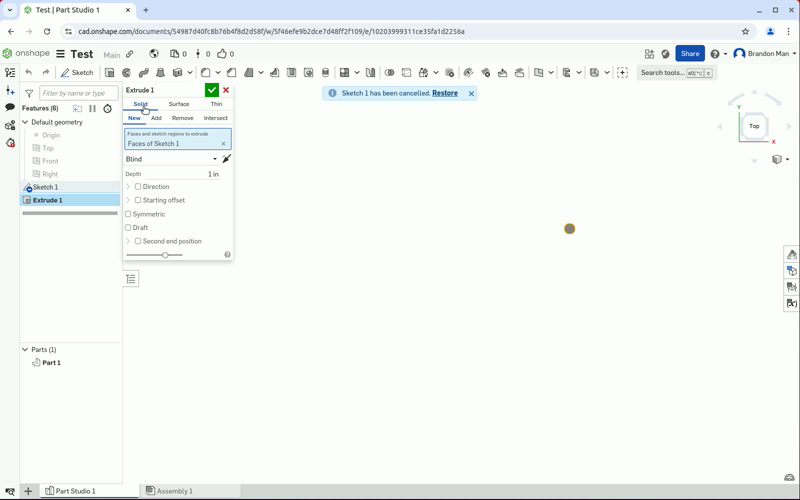
click(143, 106)
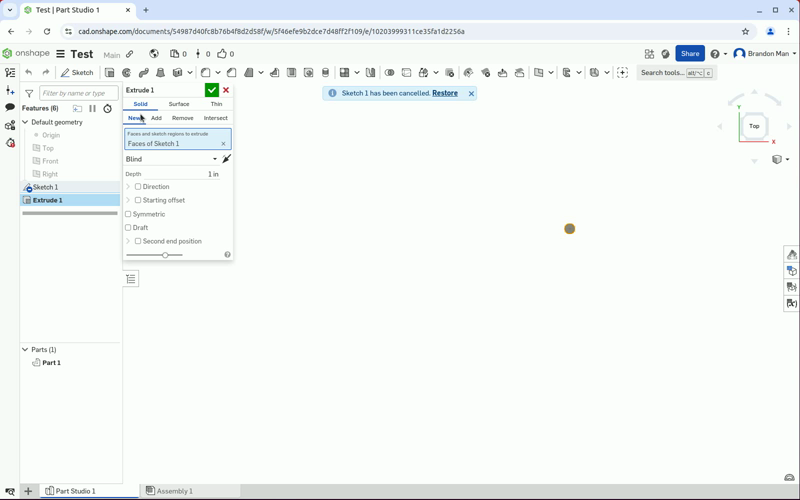
mouse_move(137, 120)
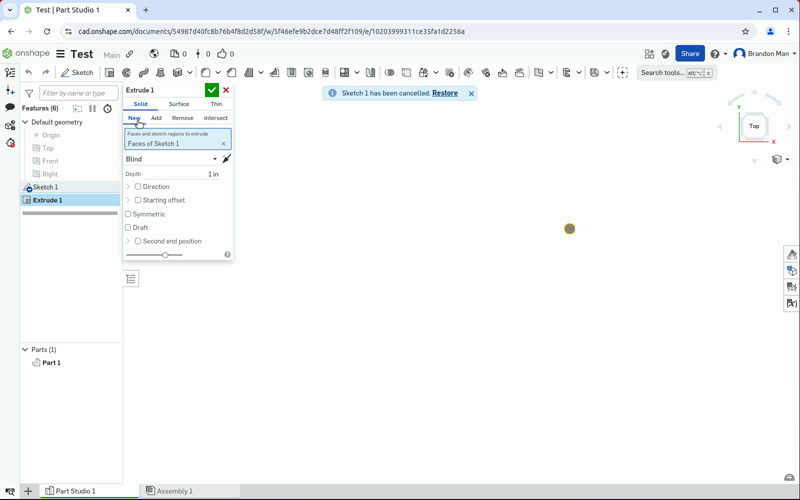
click(137, 120)
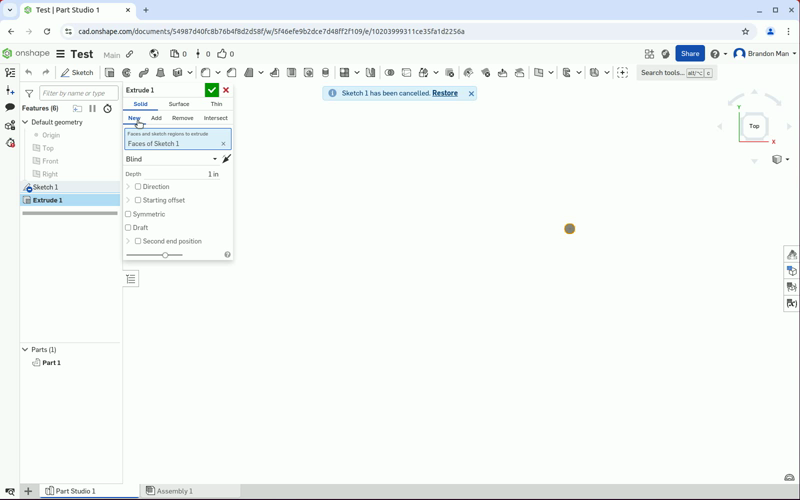
key(tab, 4)
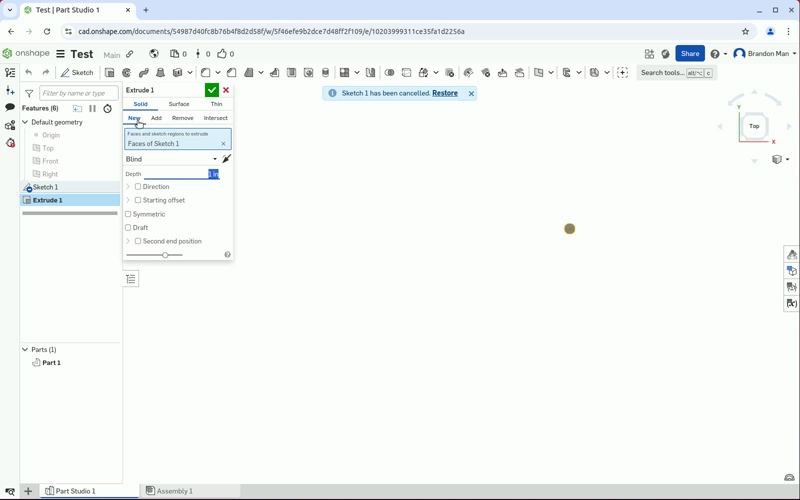
text(3.37)
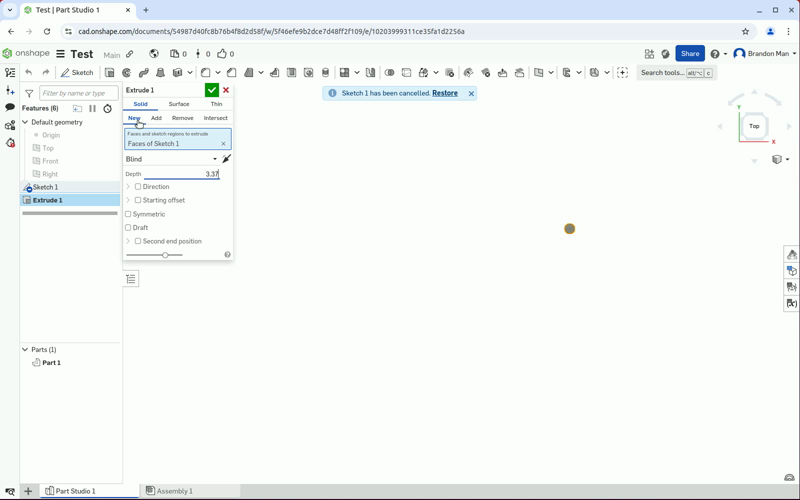
key(enter)
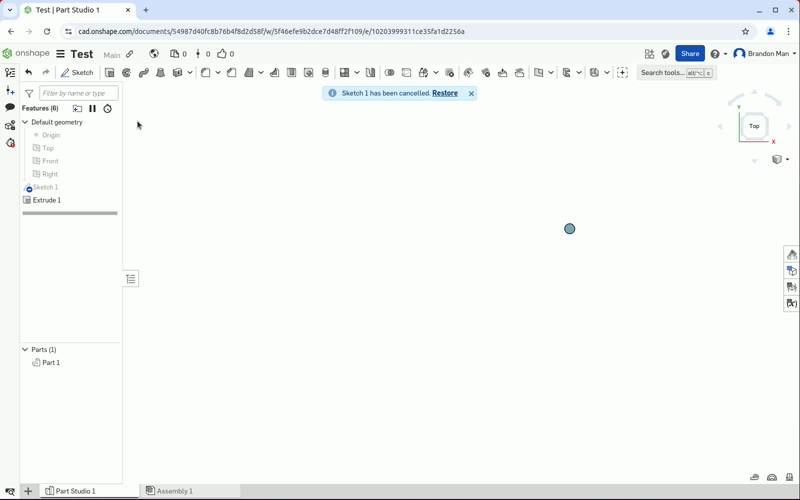
key(shift+h)
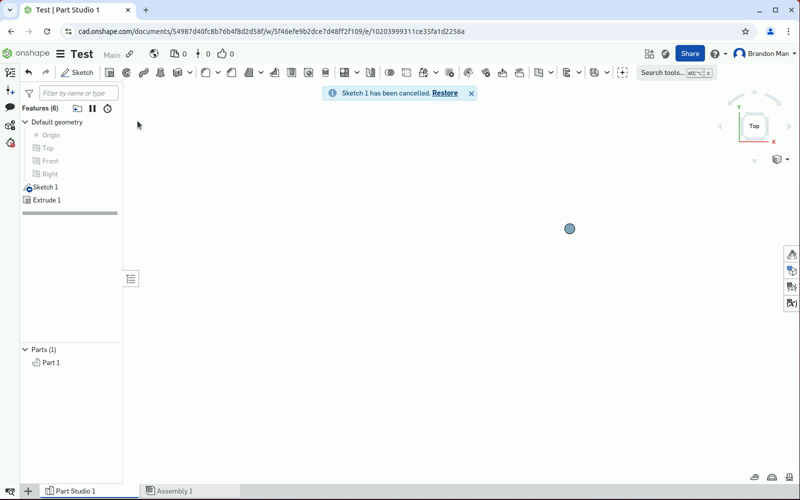
key(shift+h)
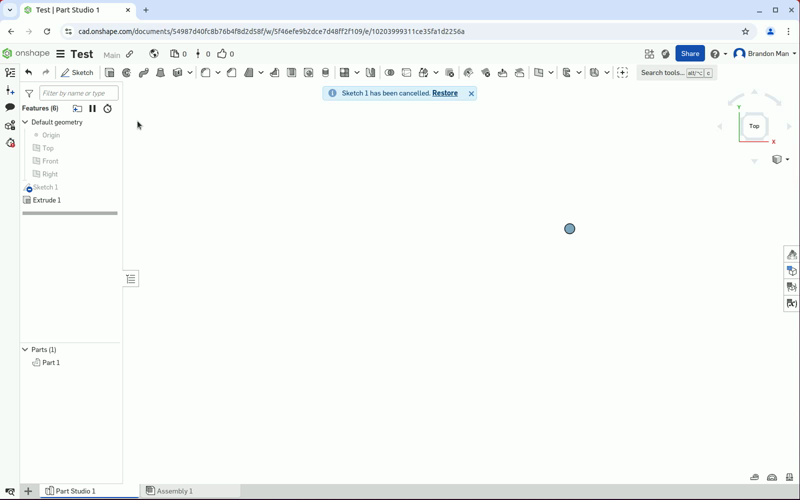
mouse_move(73, 189)
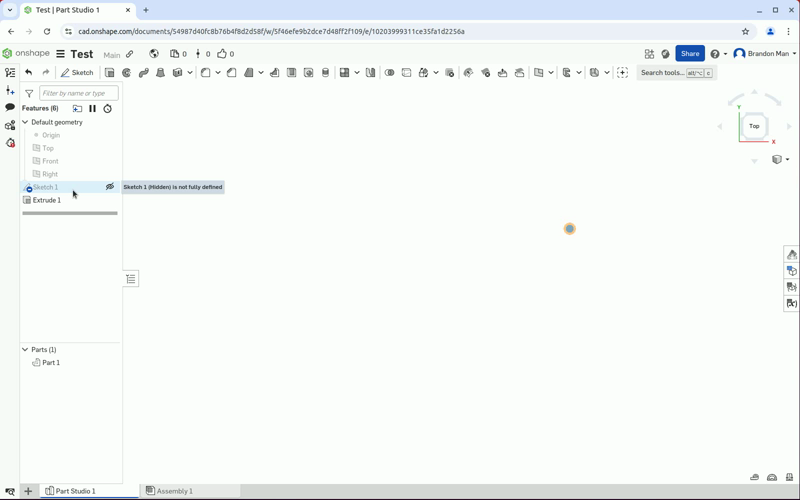
click(73, 189)
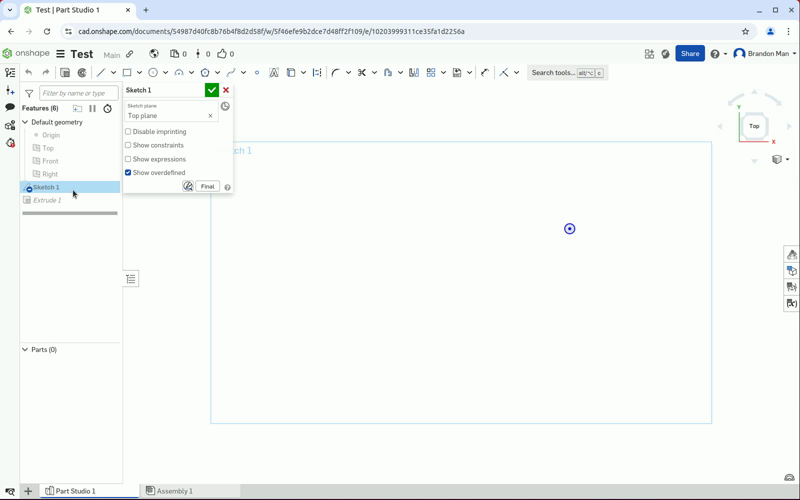
mouse_move(229, 92)
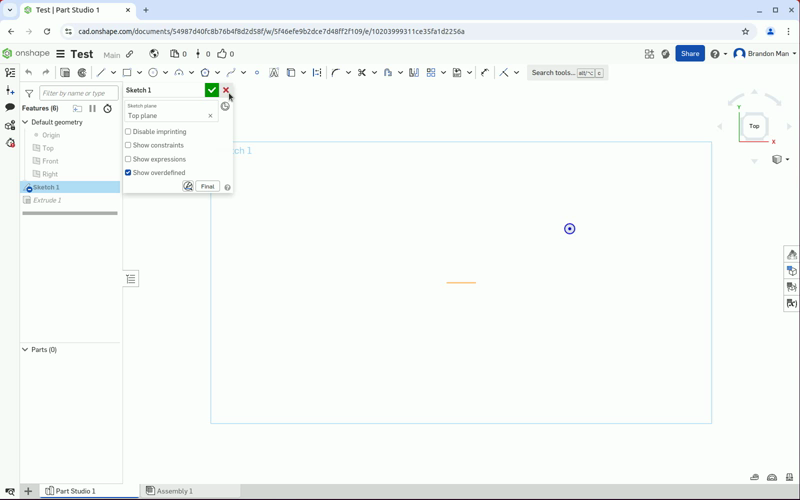
click(229, 92)
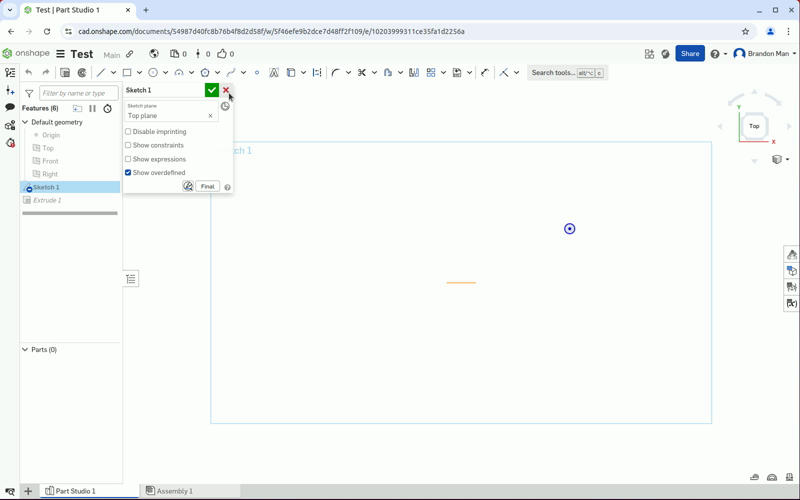
key(shift+s)
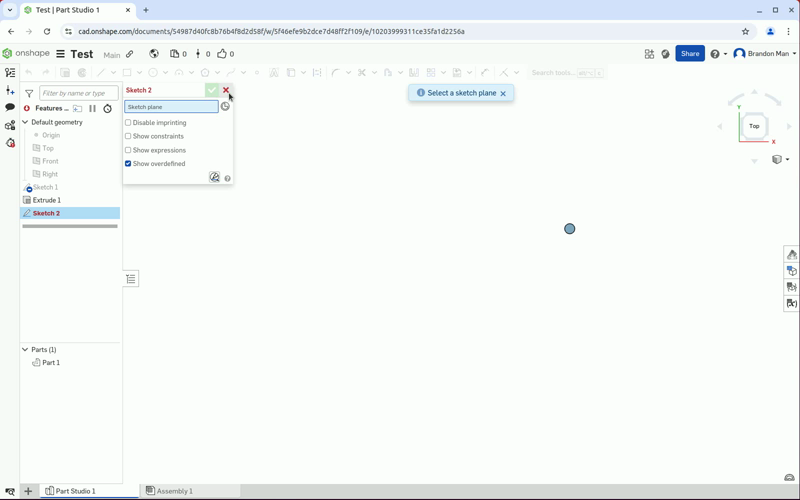
mouse_move(73, 150)
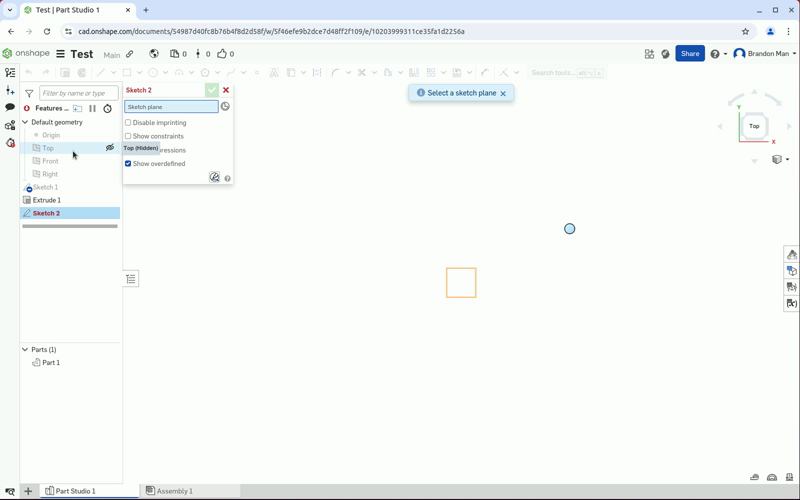
click(73, 150)
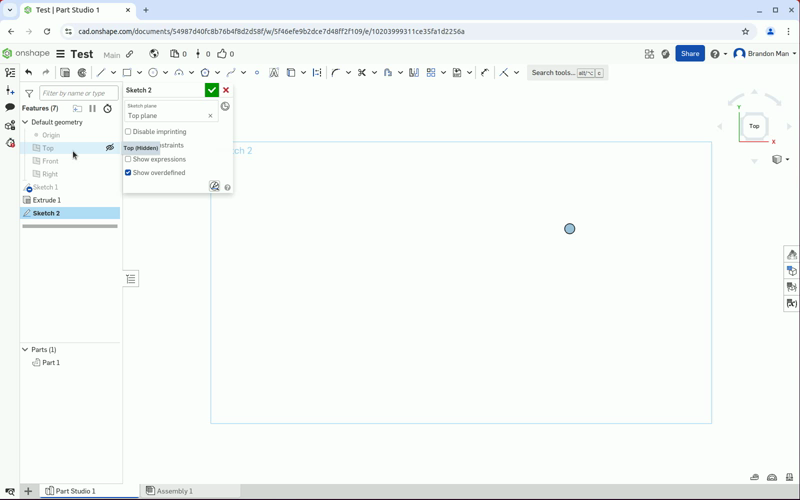
mouse_move(73, 352)
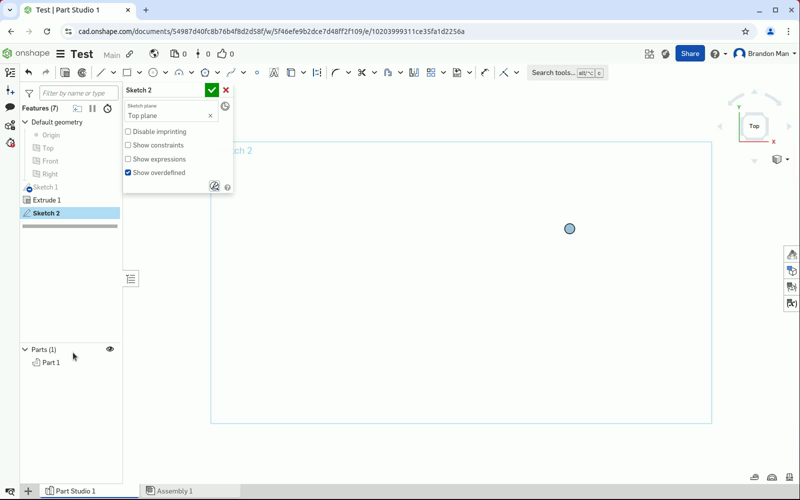
key(y)
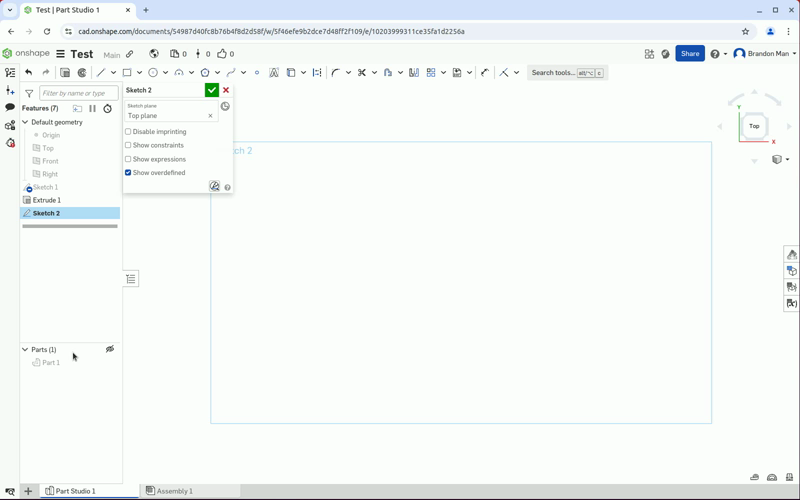
key(c)
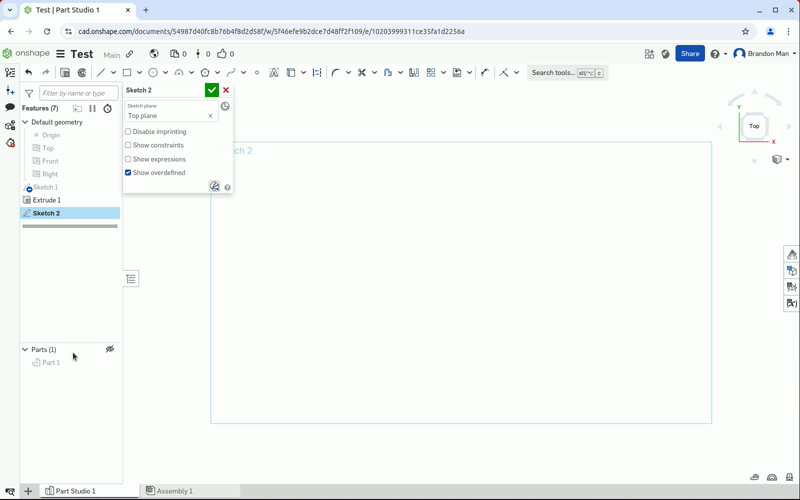
key_down(shift)
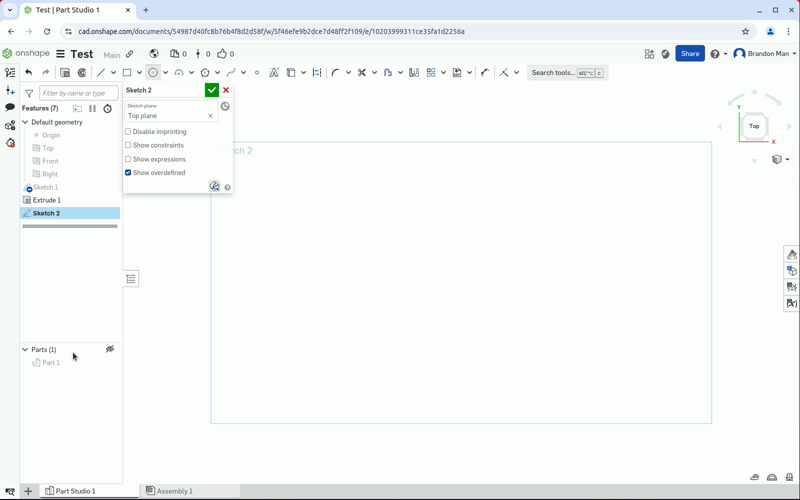
mouse_move(470, 186)
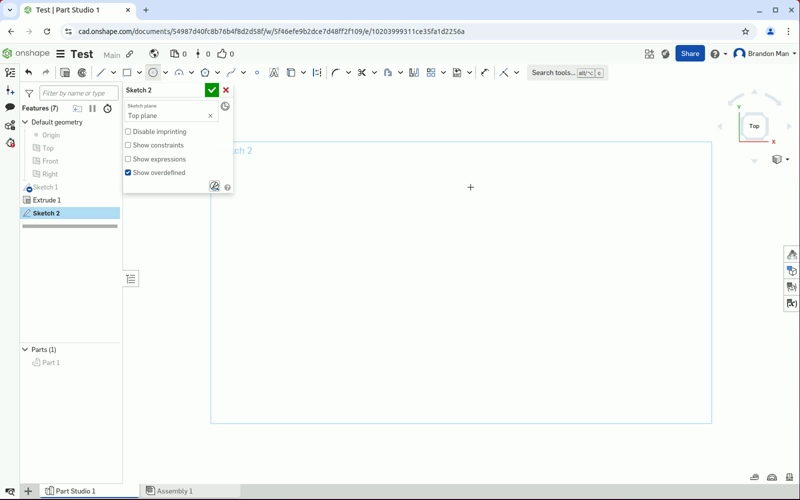
click(470, 186)
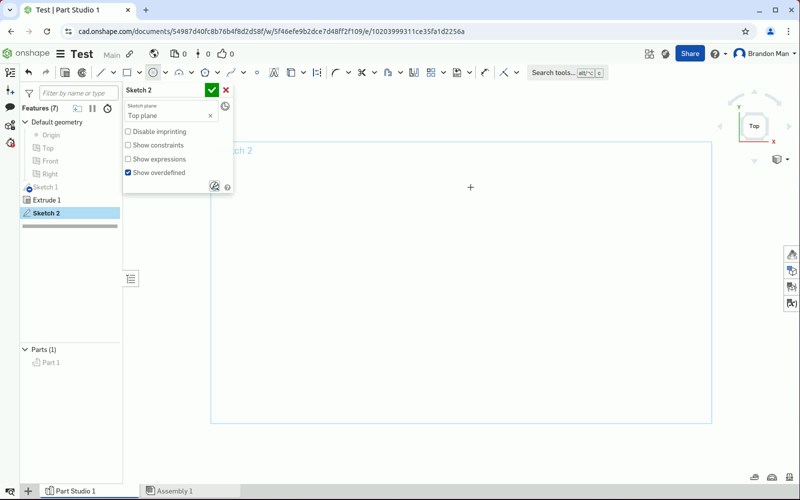
key_up(shift)
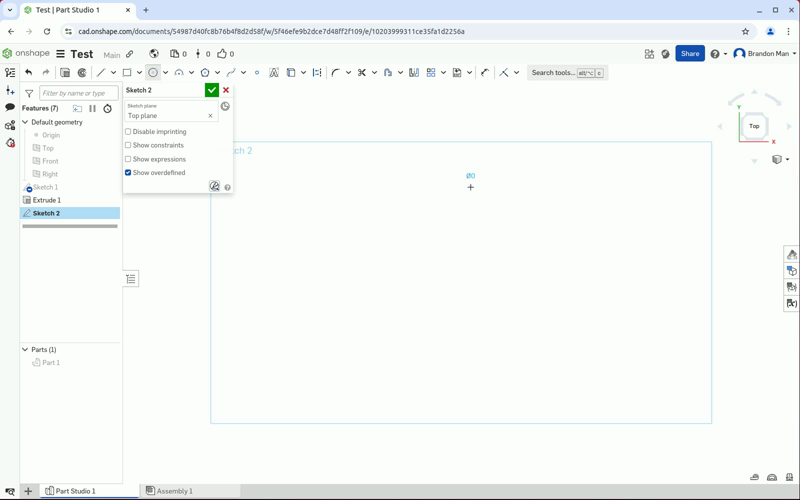
mouse_move(480, 186)
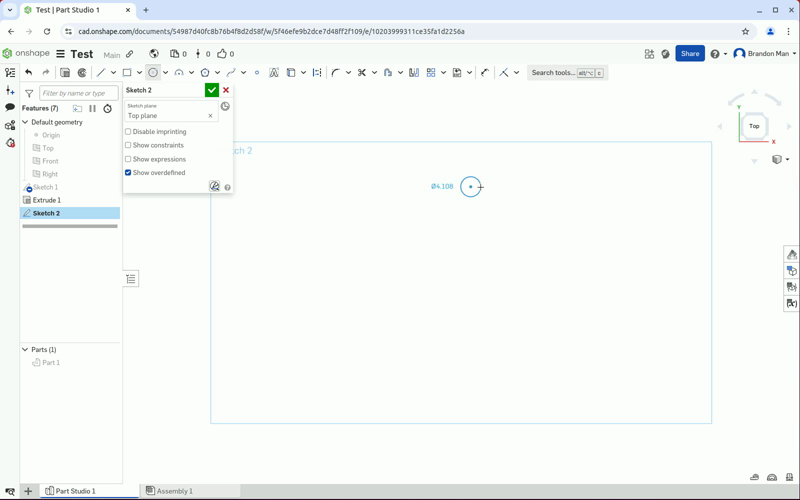
click(480, 186)
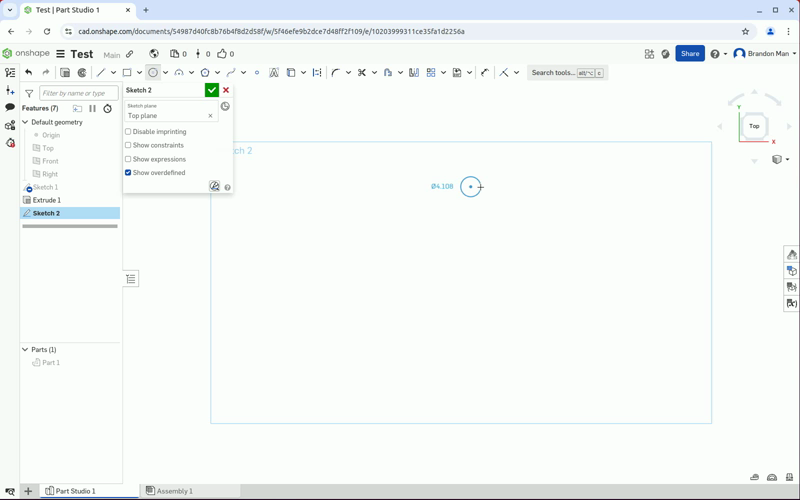
key(esc)
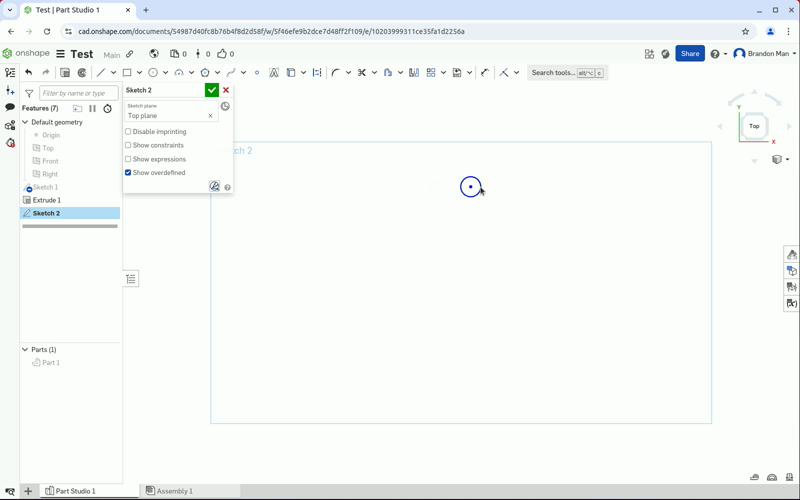
mouse_move(464, 180)
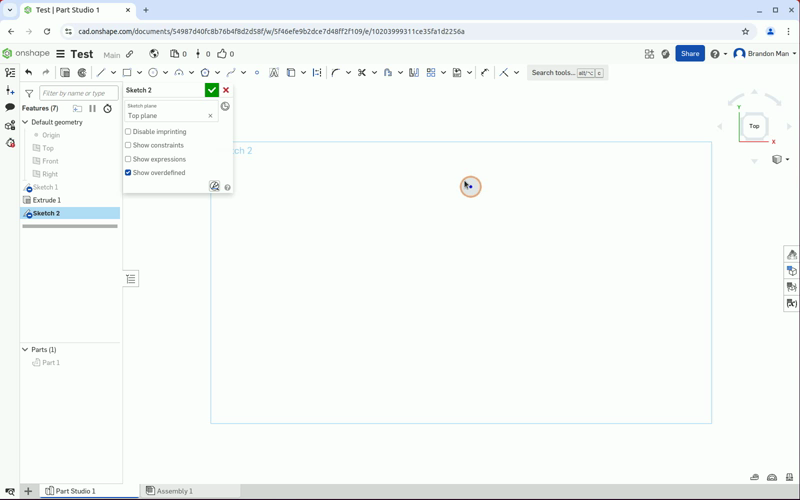
scroll(6)
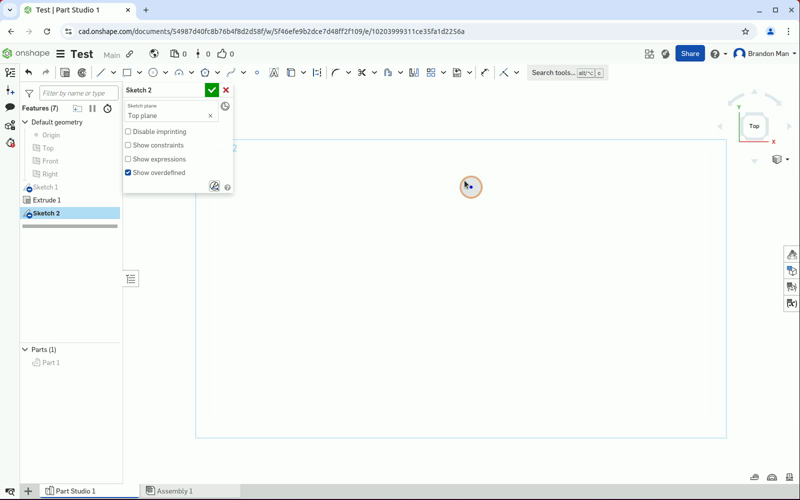
scroll(6)
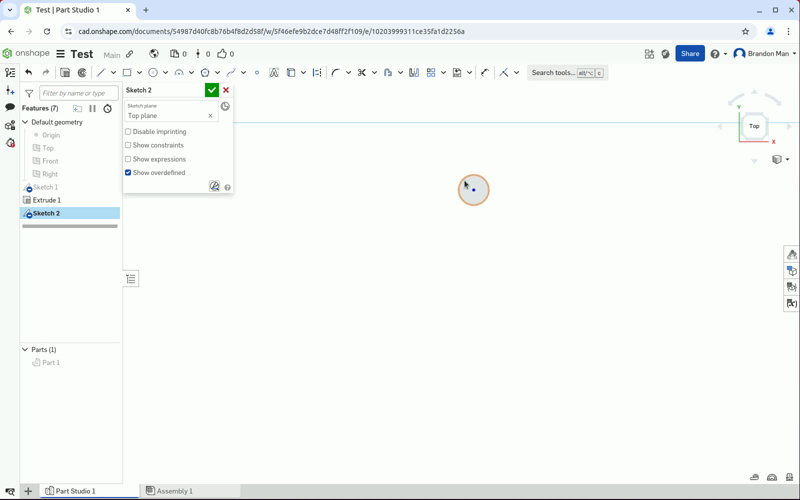
scroll(6)
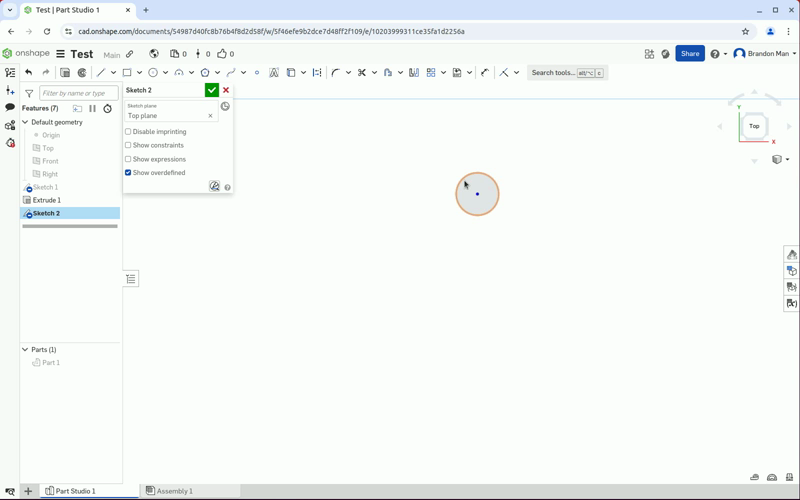
scroll(6)
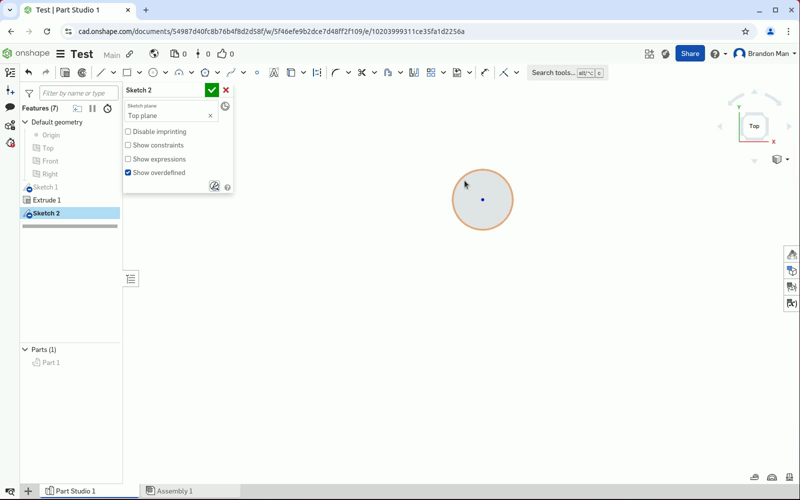
scroll(6)
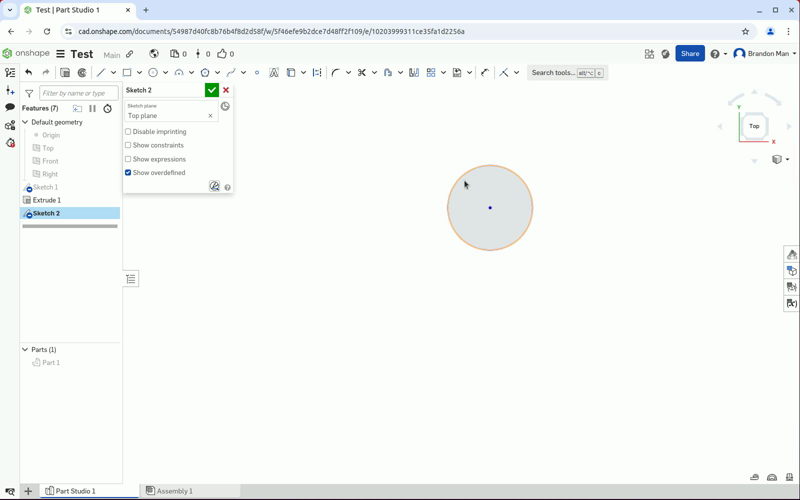
scroll(6)
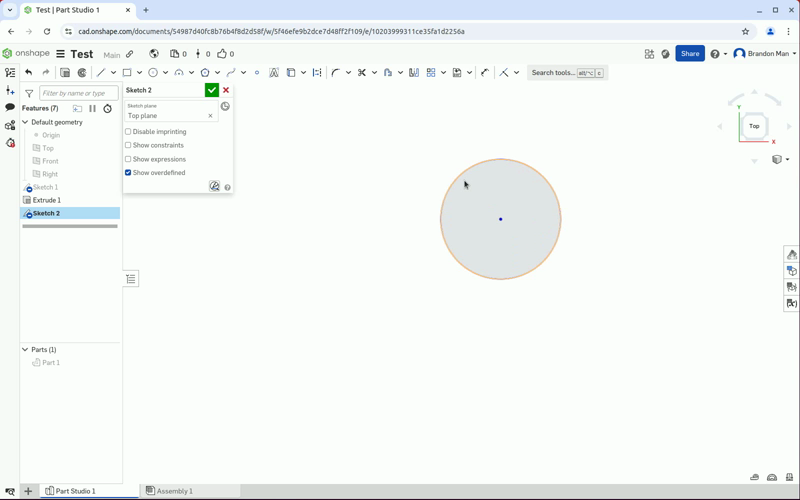
scroll(6)
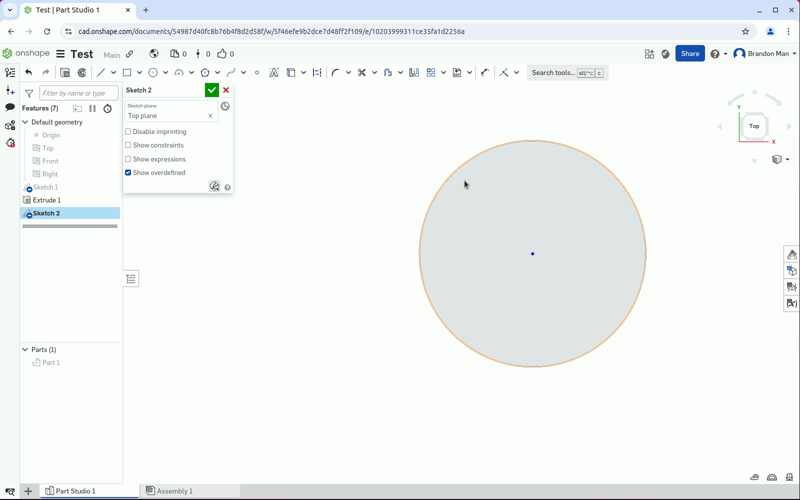
click(464, 180)
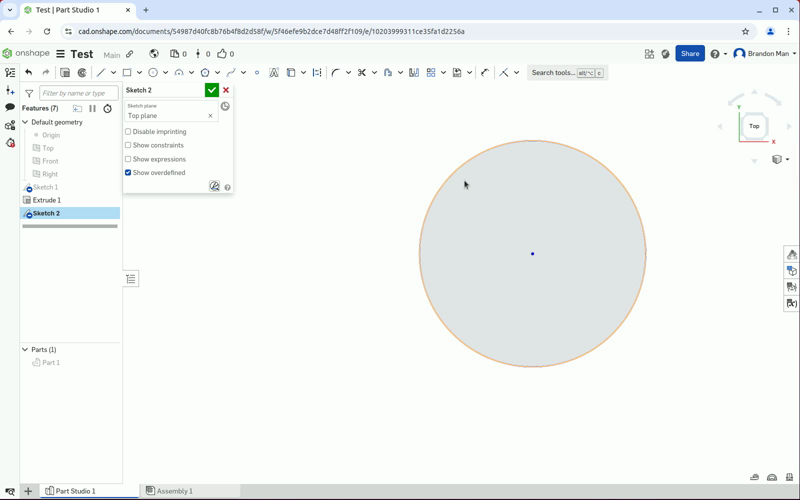
scroll(-6)
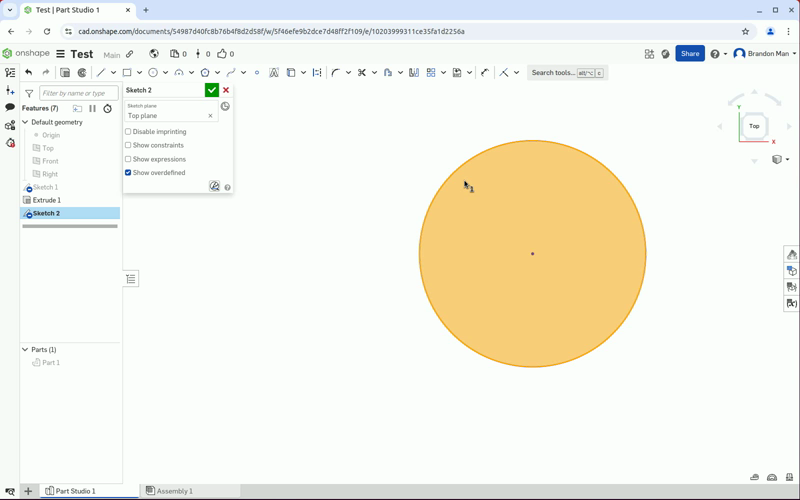
scroll(-6)
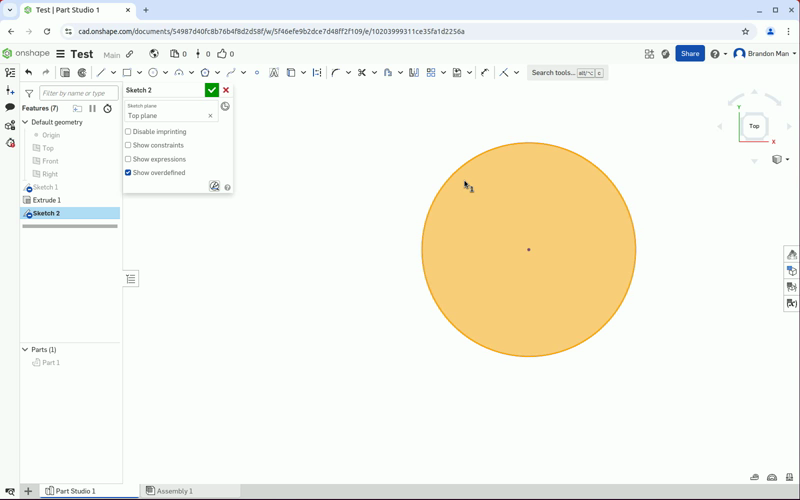
scroll(-6)
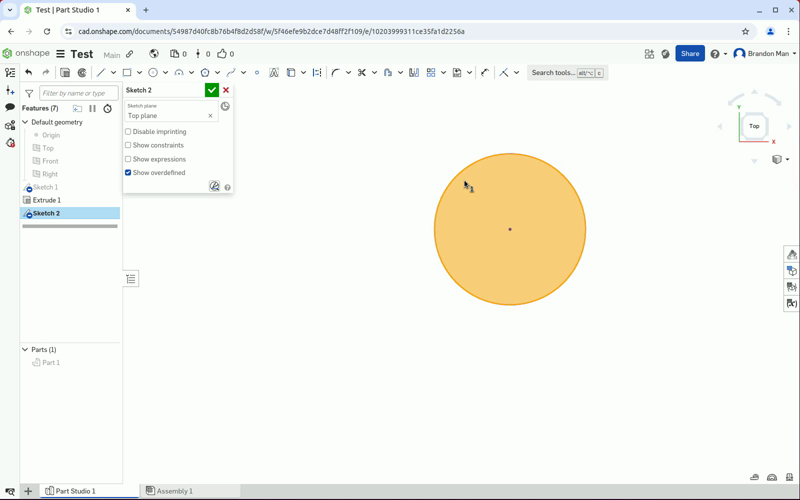
scroll(-6)
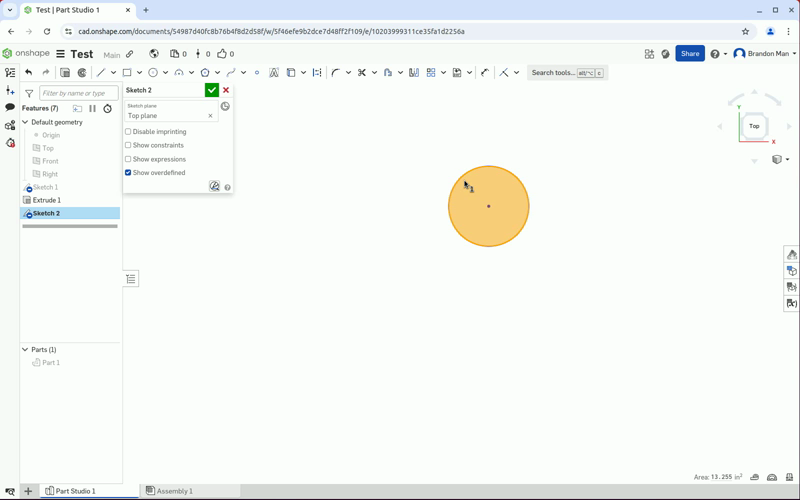
scroll(-6)
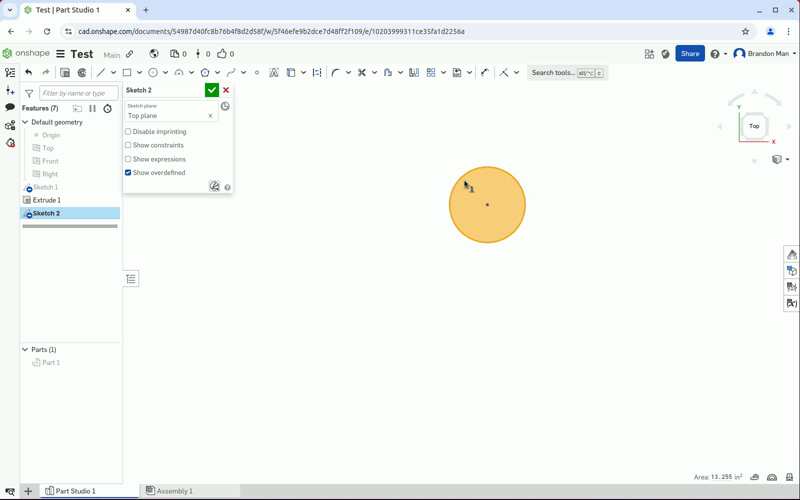
scroll(-6)
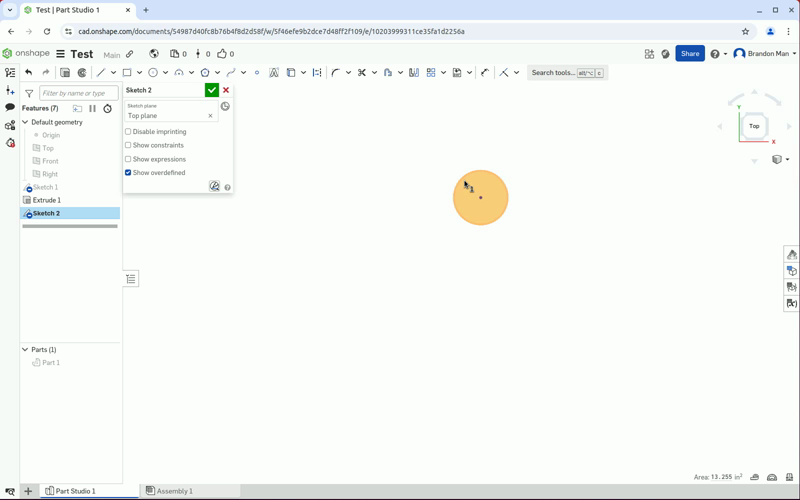
scroll(-6)
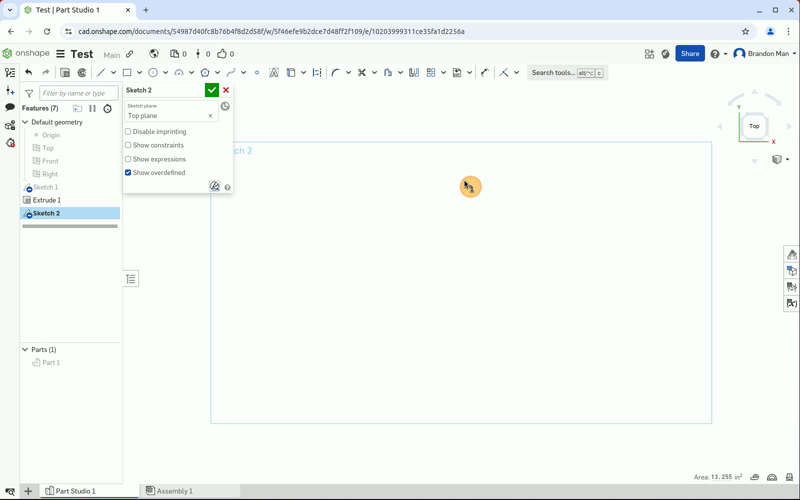
mouse_move(73, 352)
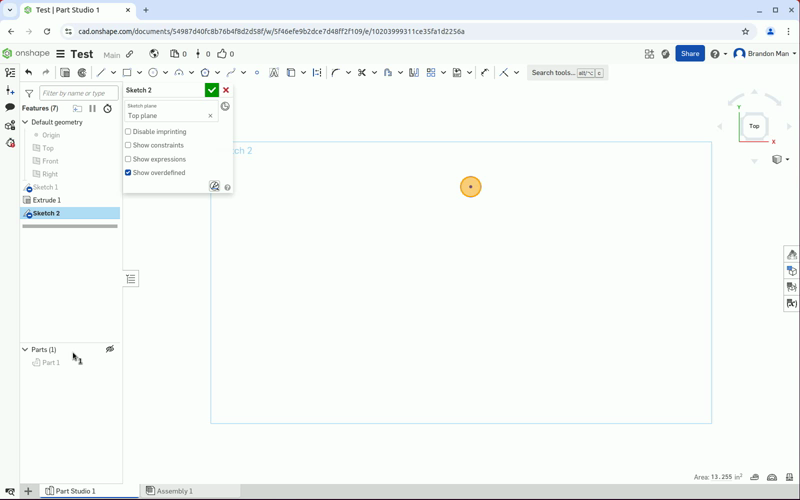
key(shift+y)
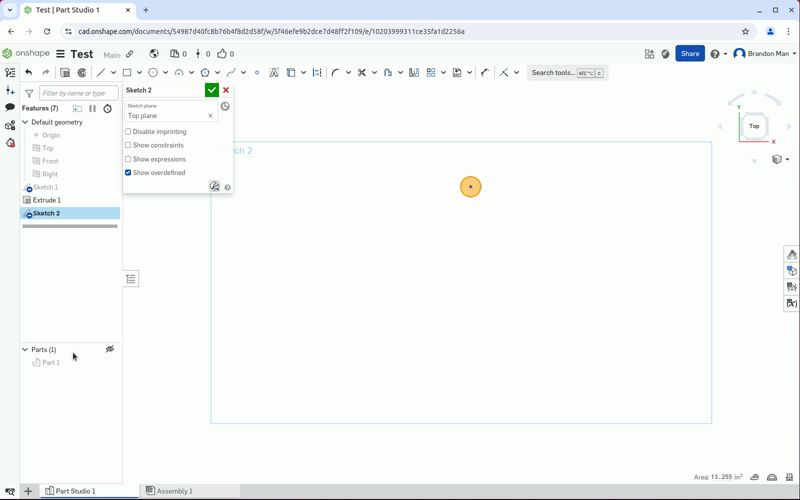
key(shift+e)
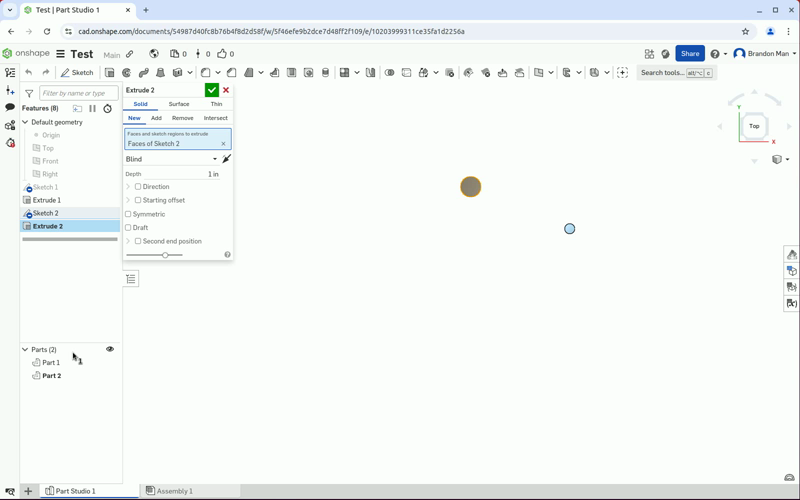
mouse_move(143, 106)
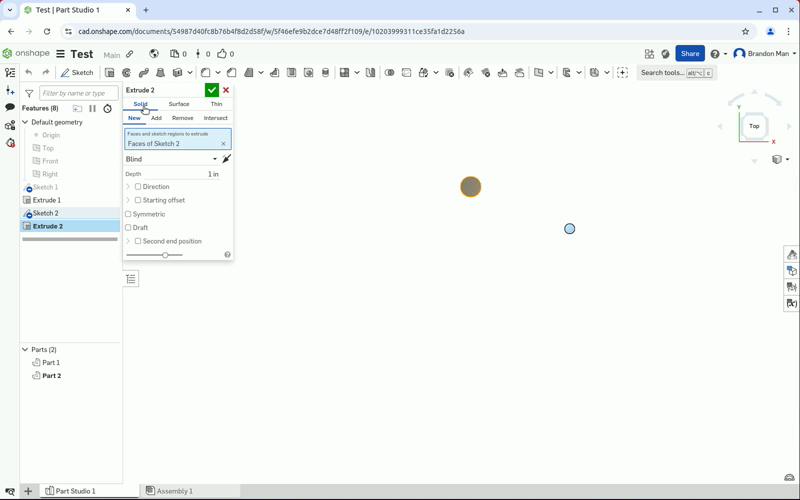
click(143, 106)
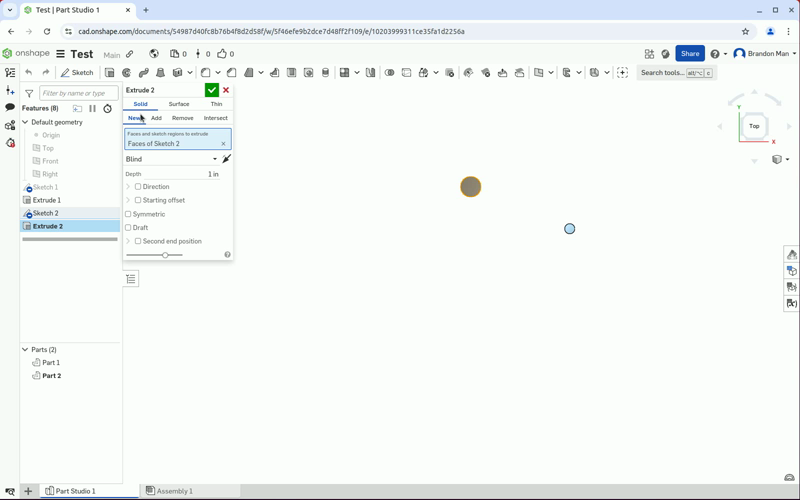
mouse_move(137, 120)
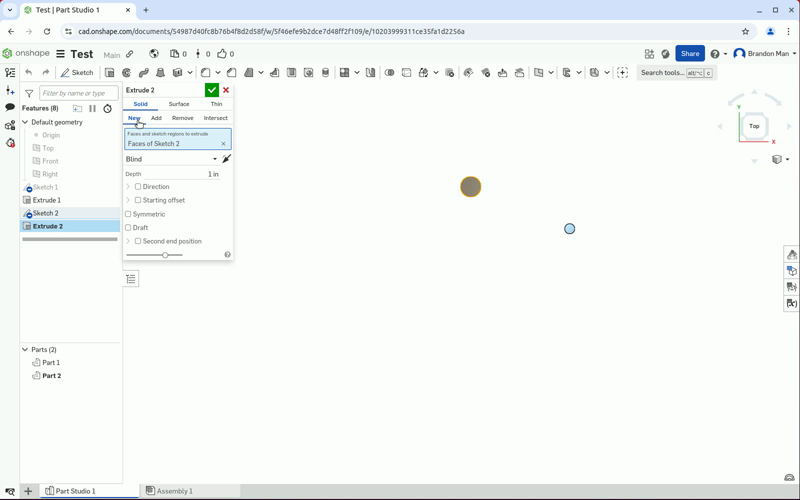
click(137, 120)
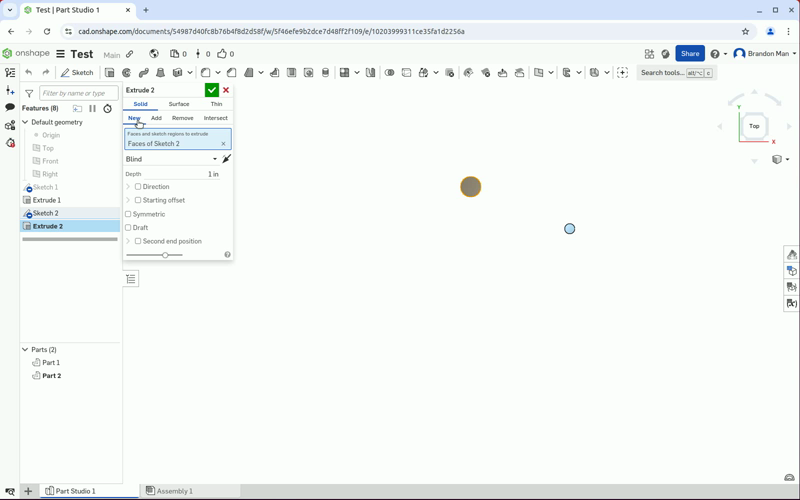
key(tab, 4)
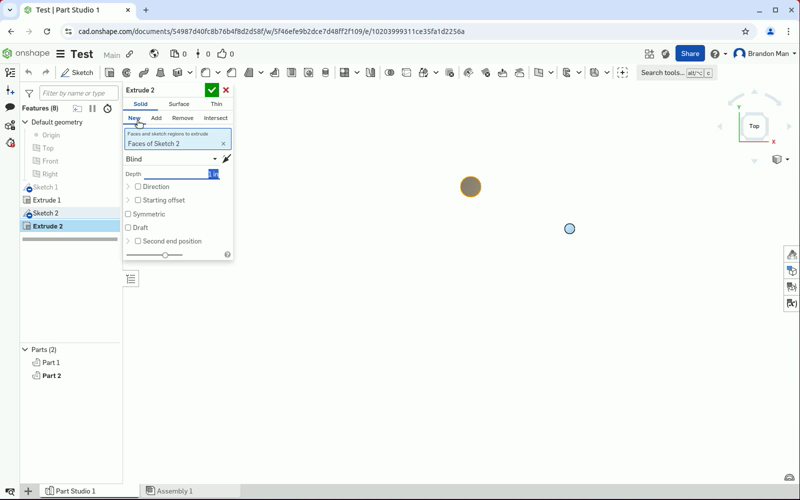
text(3.37)
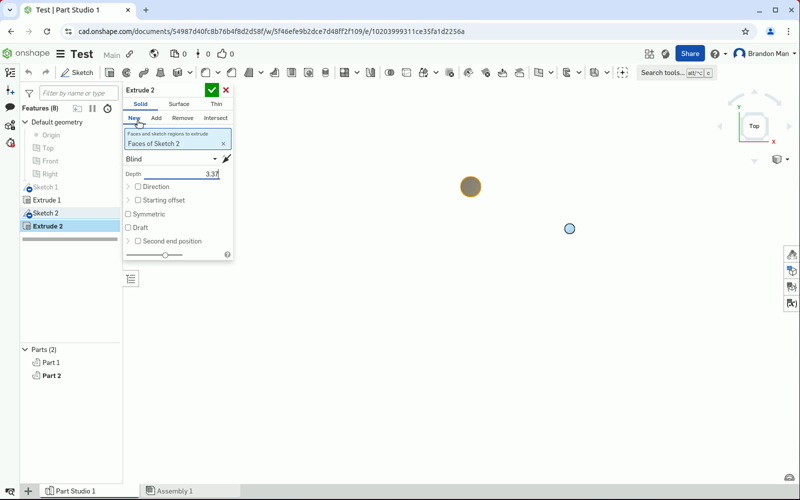
key(enter)
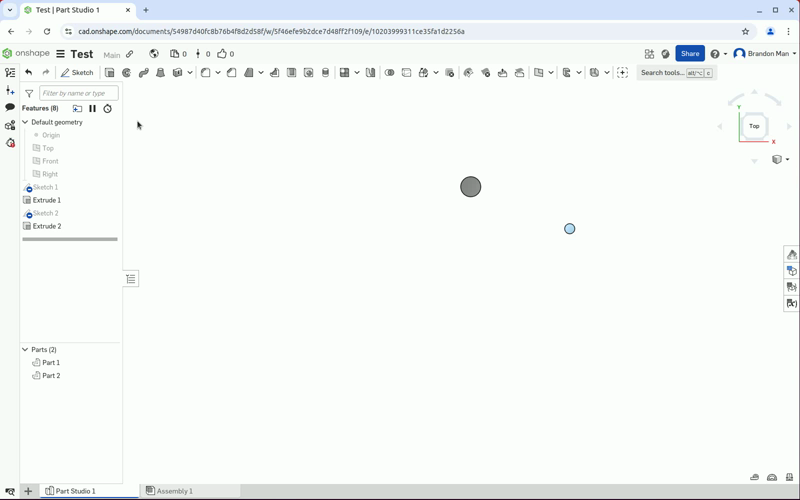
key(shift+h)
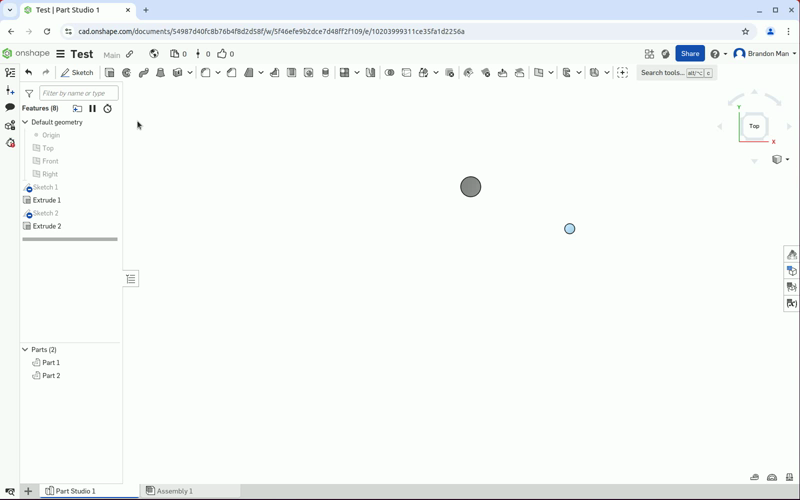
key(shift+h)
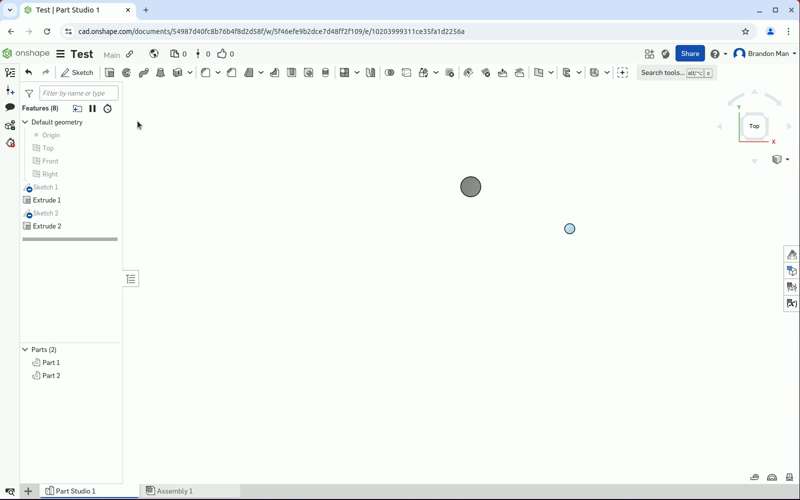
mouse_move(73, 189)
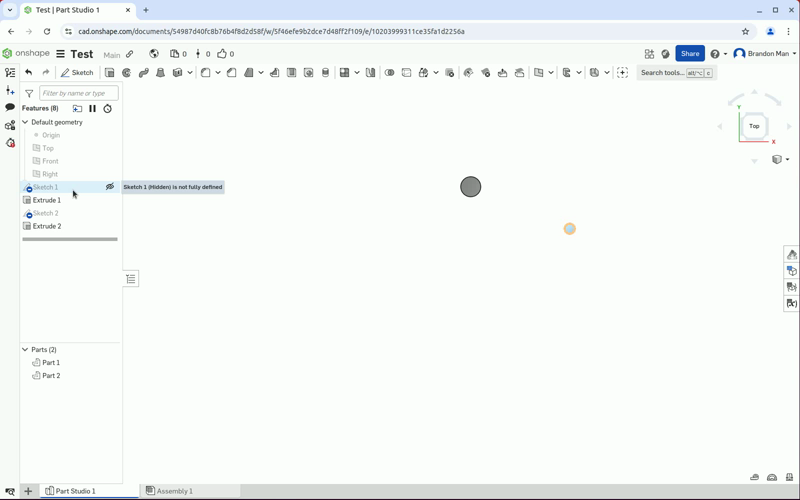
click(73, 189)
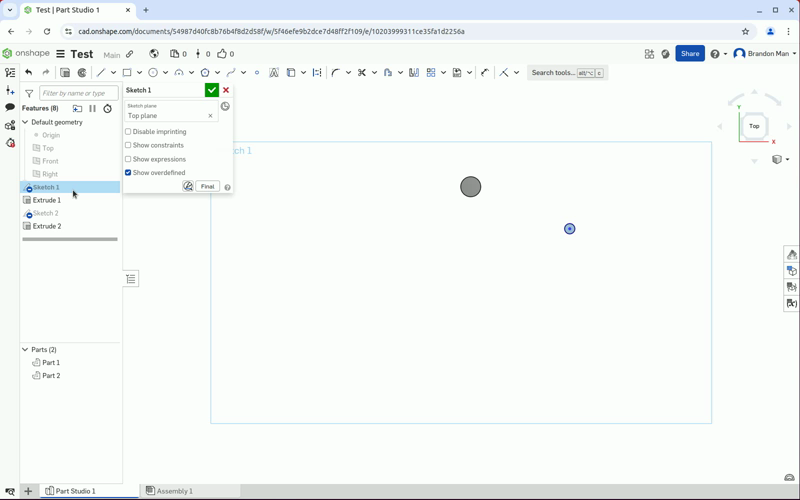
mouse_move(229, 92)
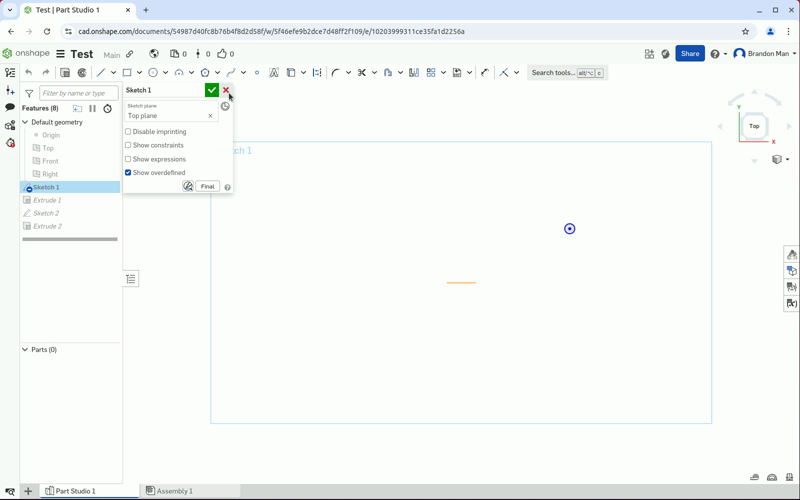
click(229, 92)
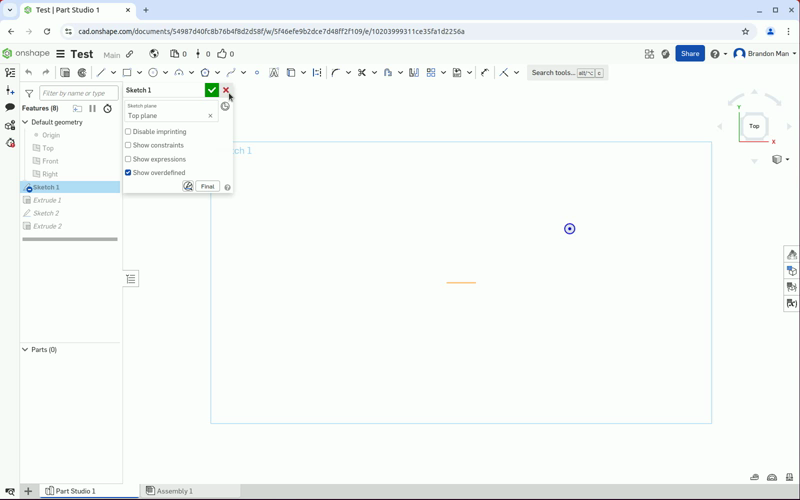
key(shift+s)
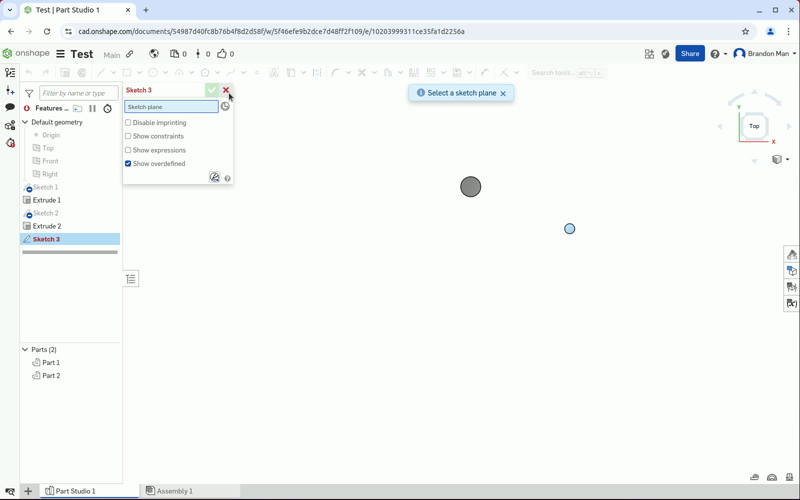
mouse_move(73, 150)
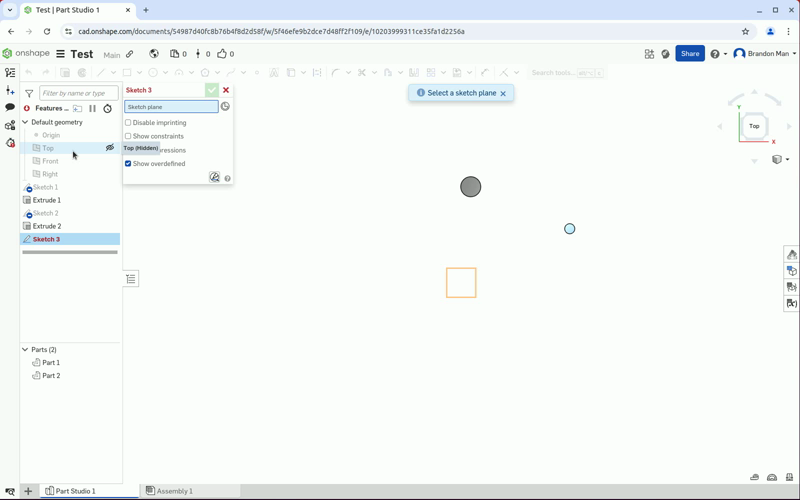
click(73, 150)
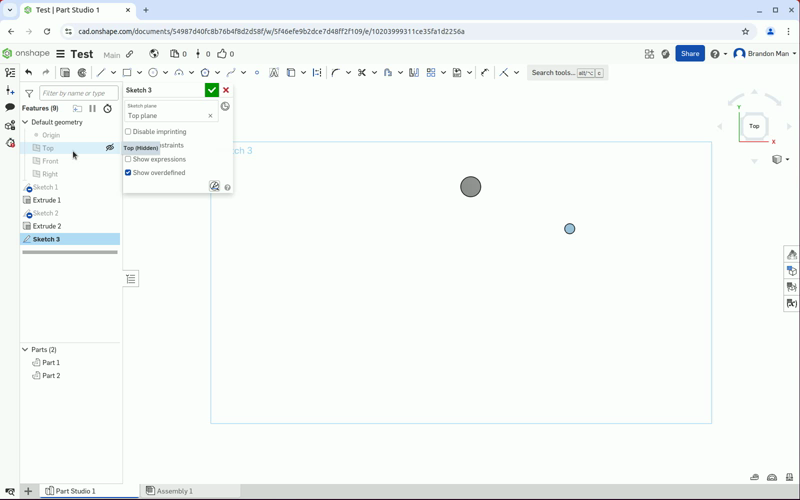
mouse_move(73, 352)
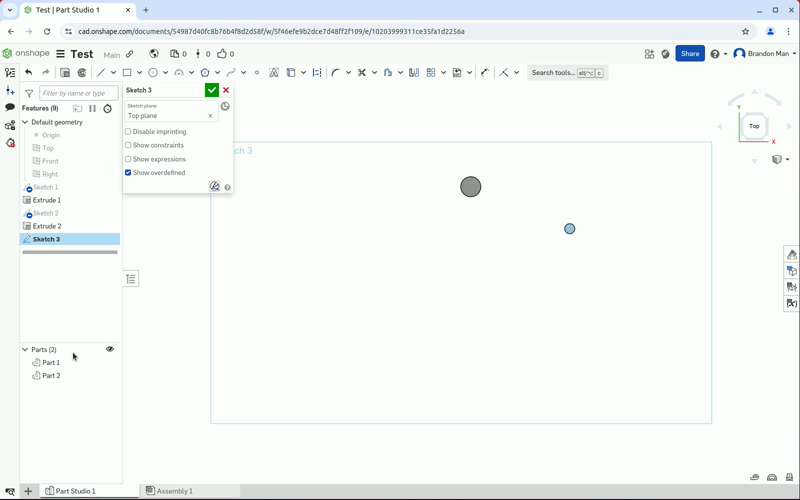
key(y)
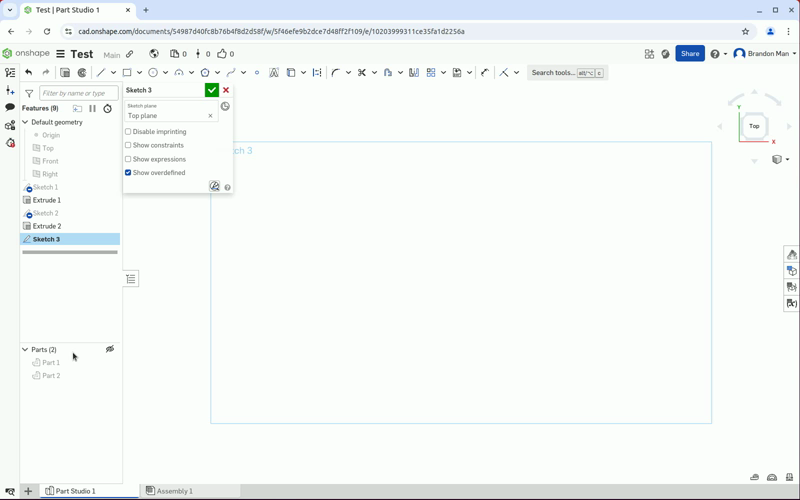
key(l)
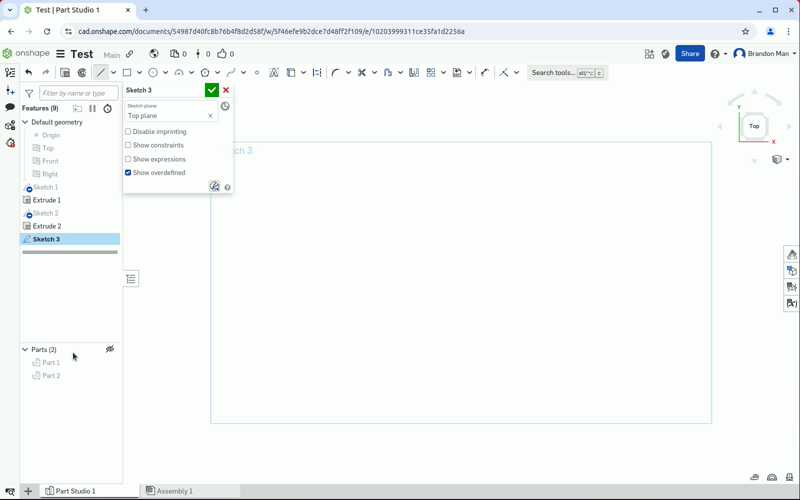
key_down(shift)
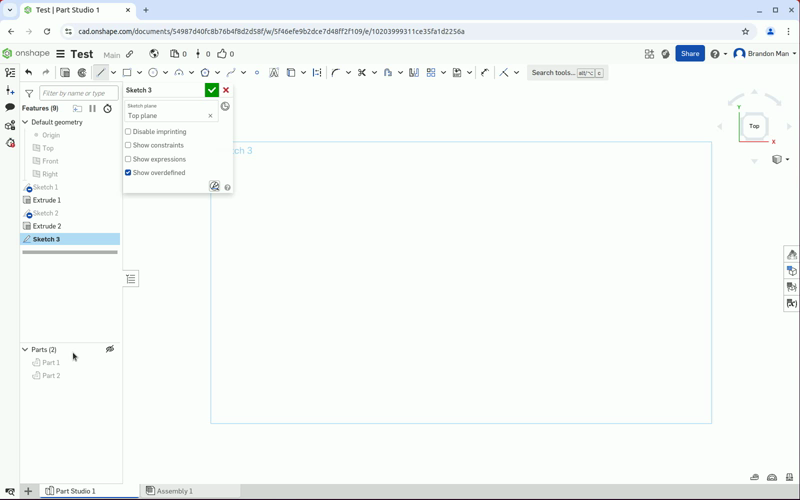
mouse_move(460, 282)
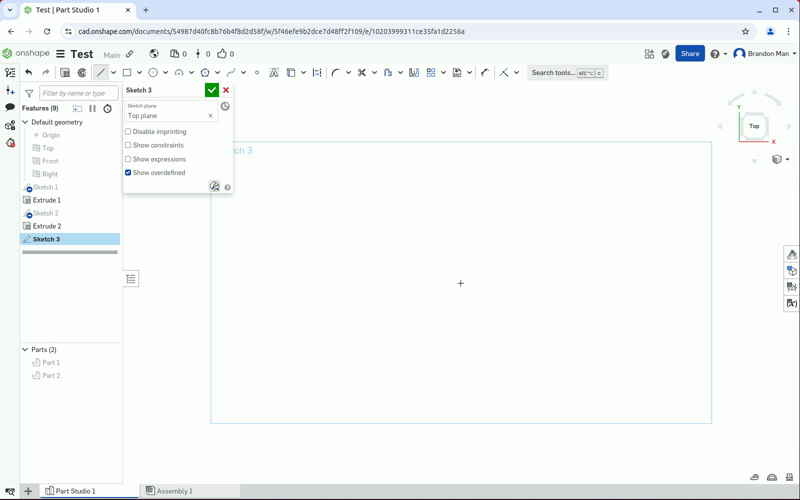
click(460, 282)
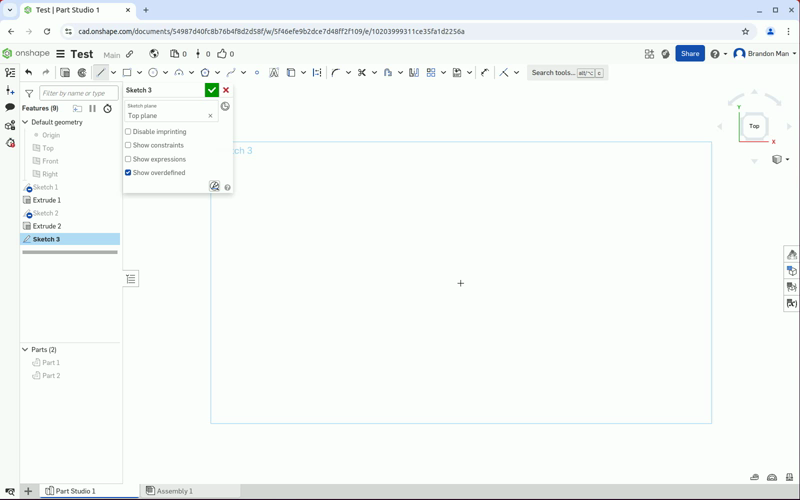
key_up(shift)
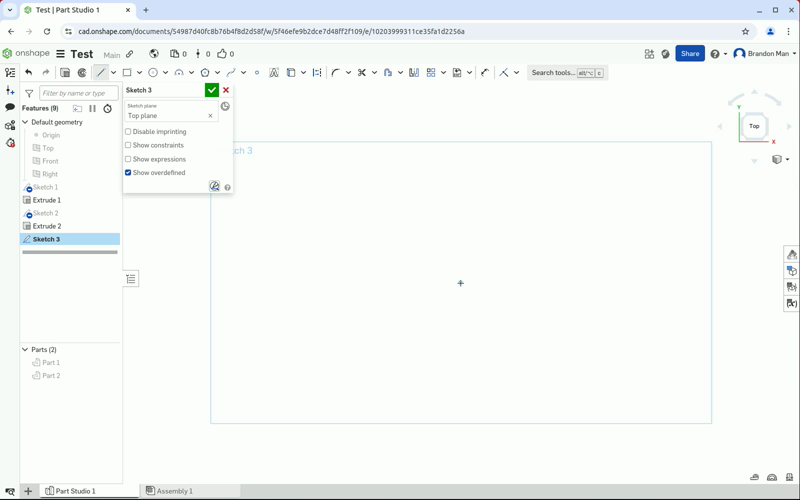
key_down(shift)
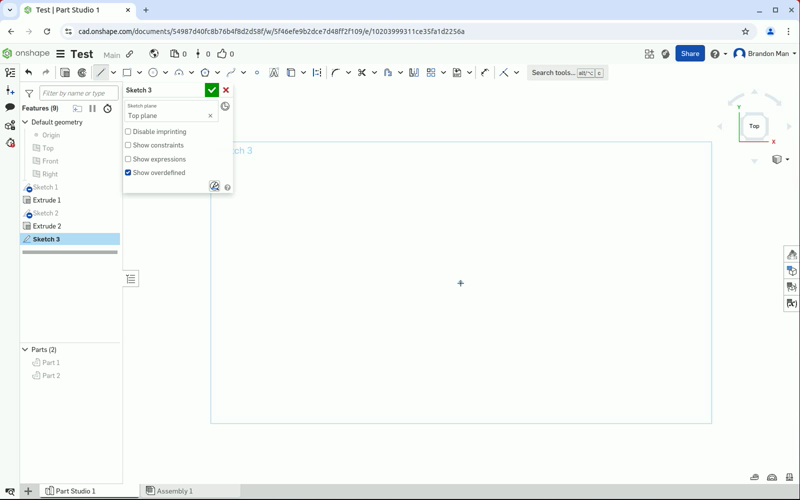
mouse_move(573, 282)
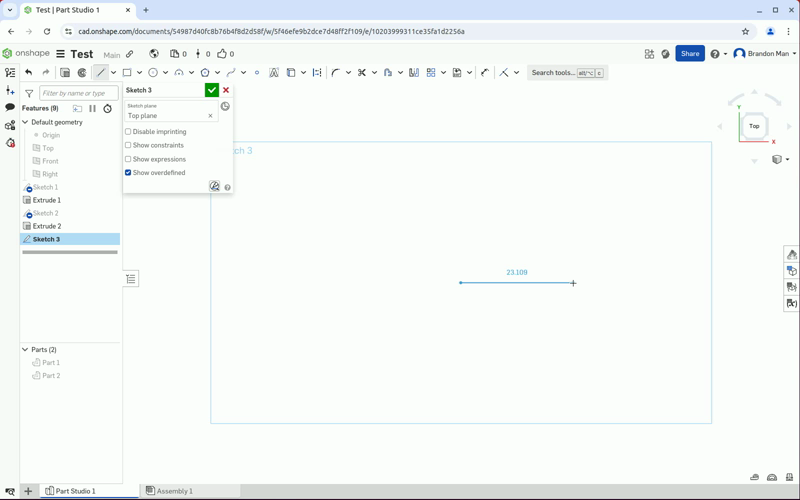
click(573, 282)
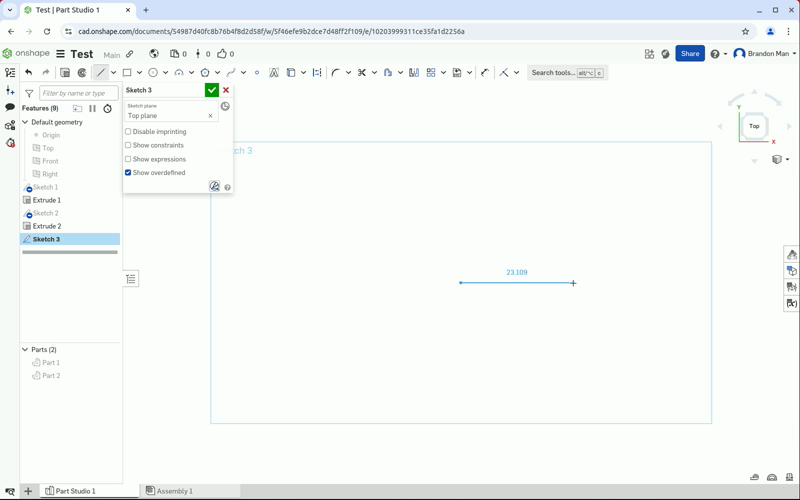
key_up(shift)
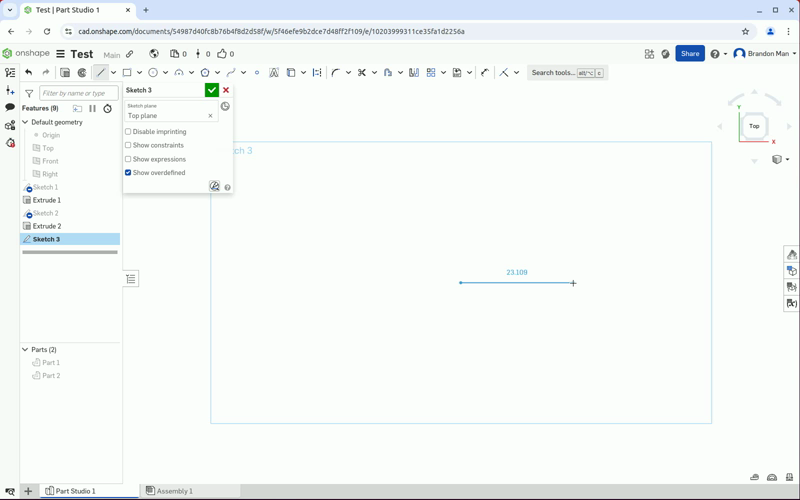
key_down(shift)
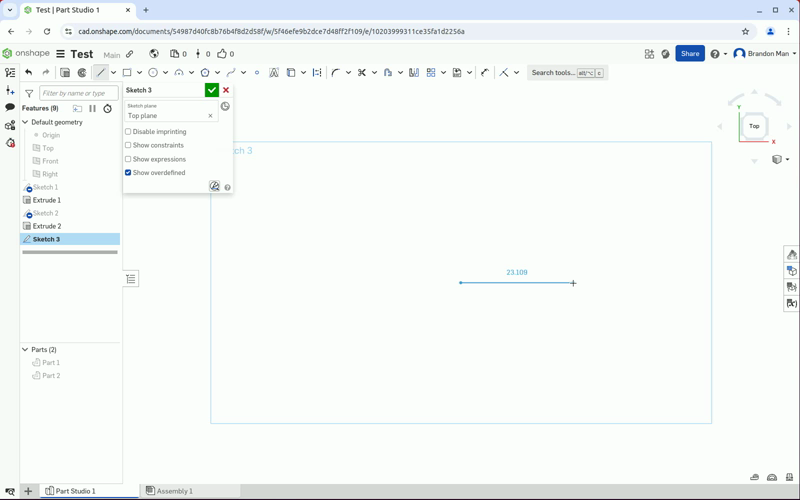
mouse_move(589, 282)
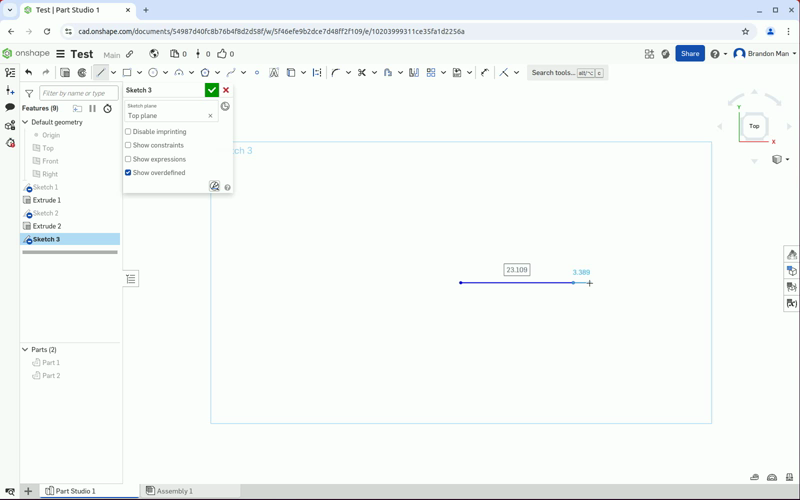
mouse_move(573, 229)
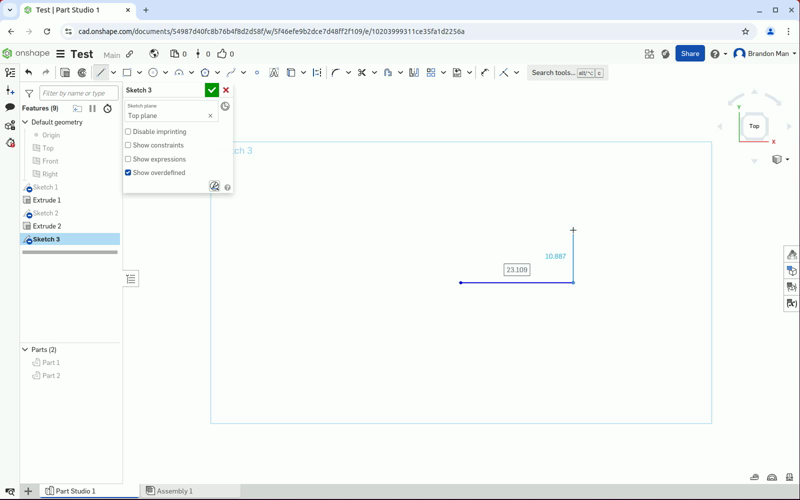
click(573, 229)
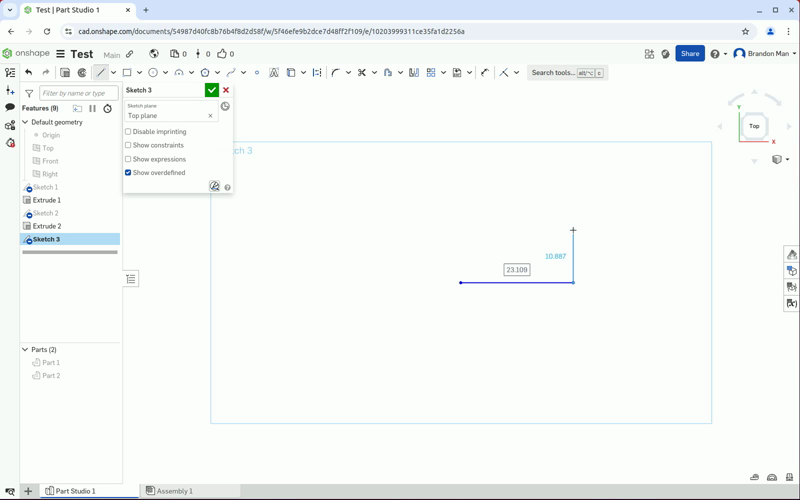
key_up(shift)
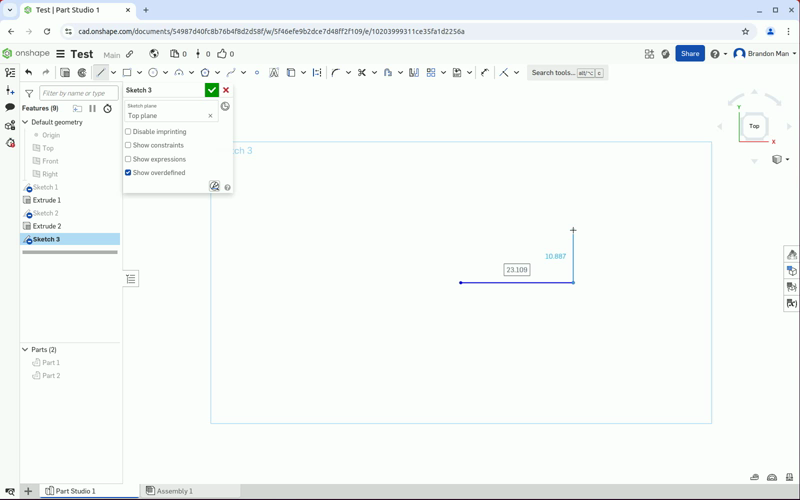
key(esc)
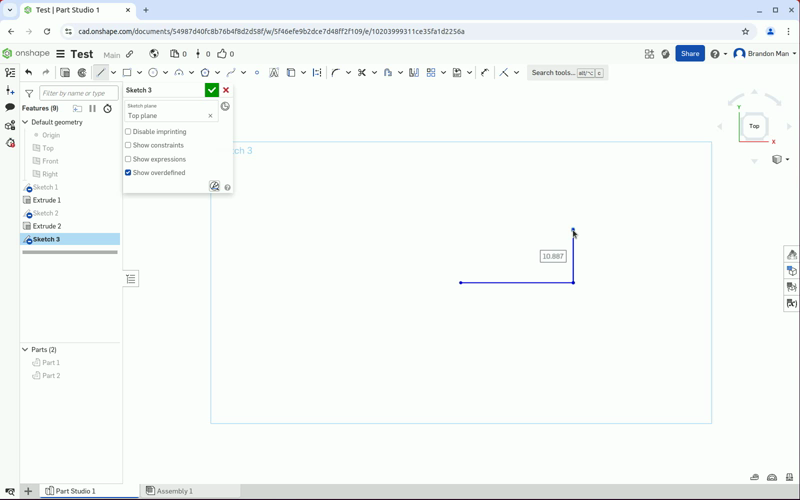
key(a)
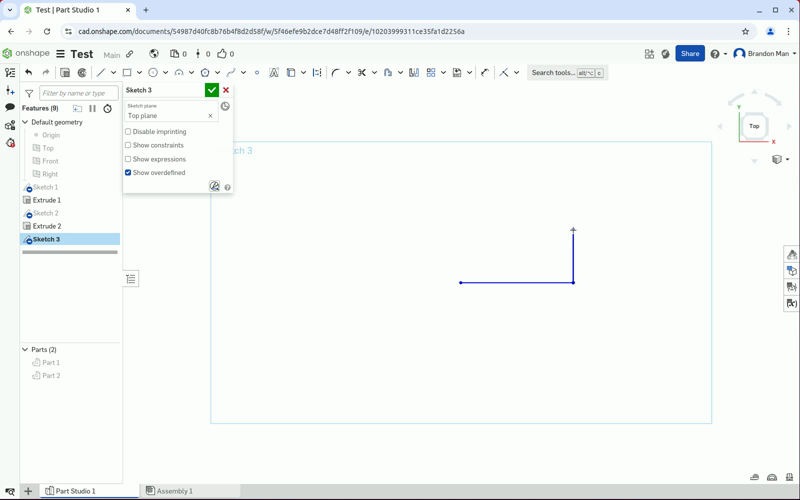
mouse_move(573, 229)
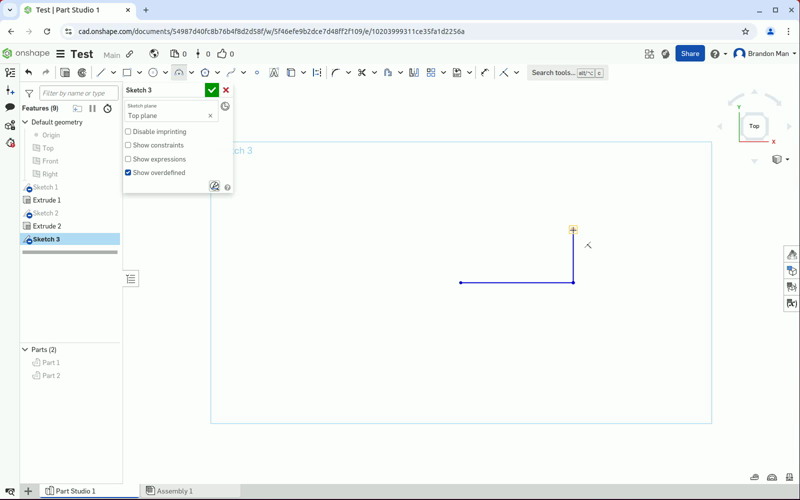
click(573, 229)
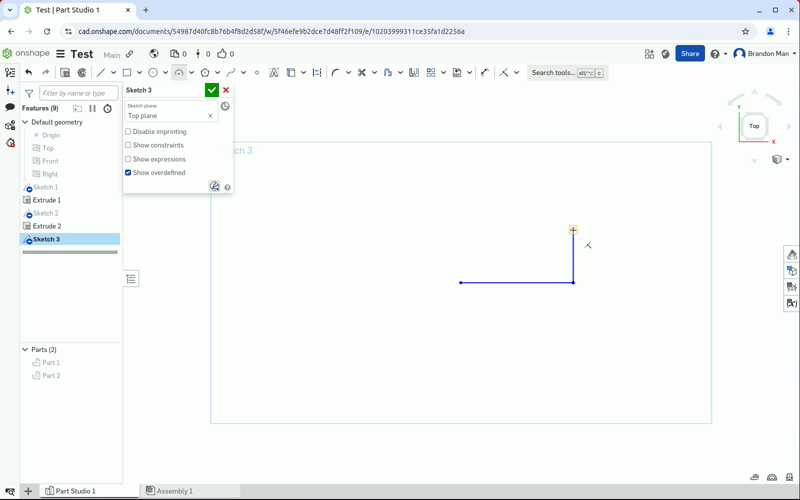
key_down(shift)
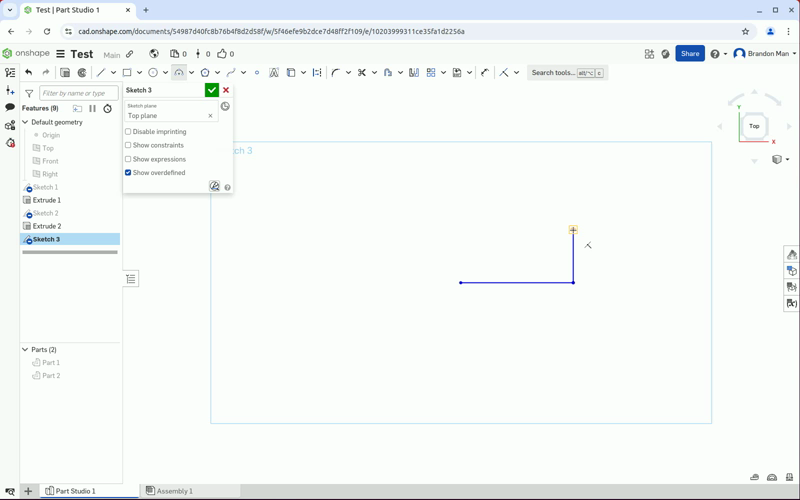
mouse_move(566, 226)
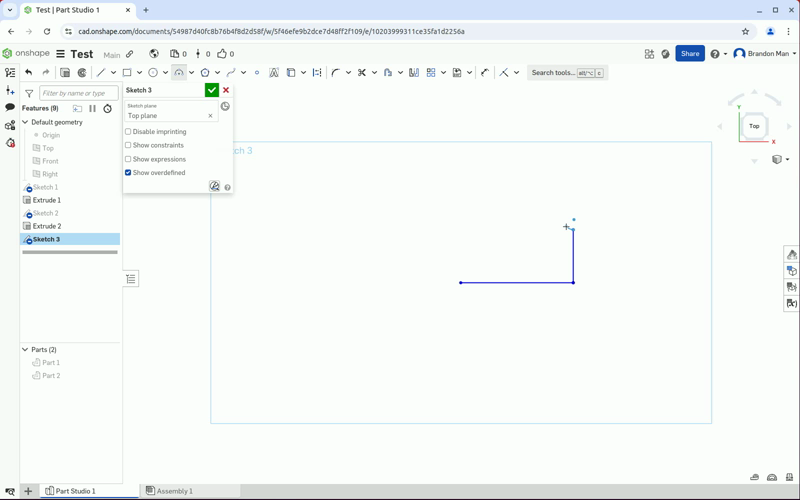
click(566, 226)
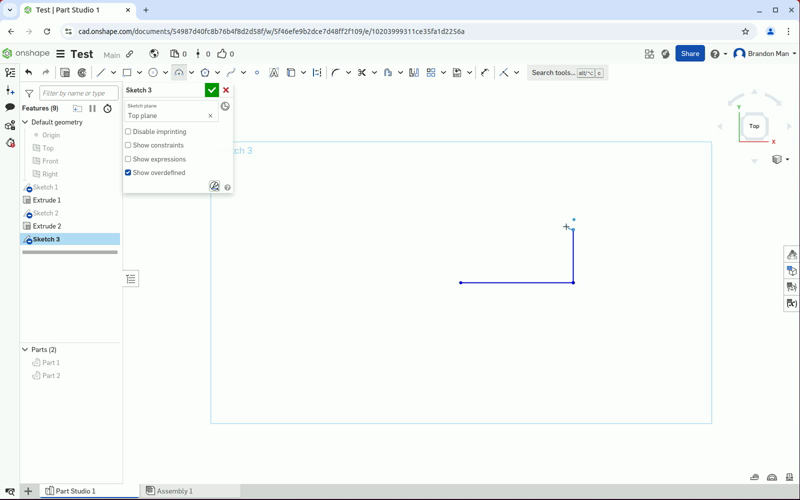
mouse_move(567, 233)
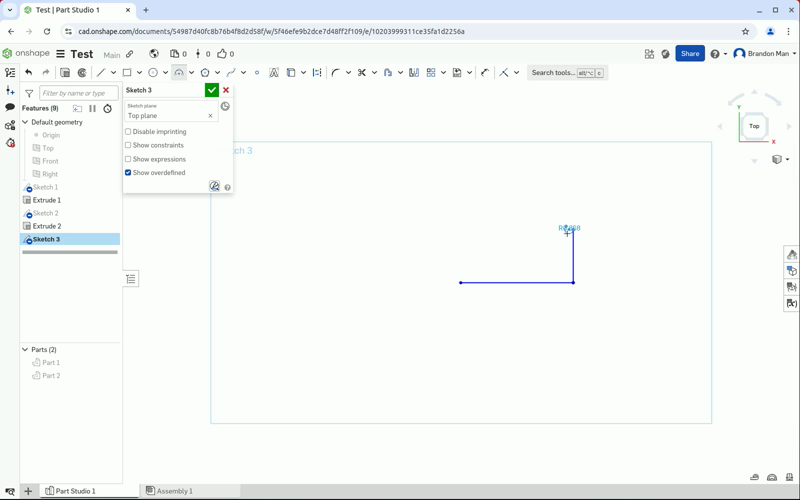
click(567, 233)
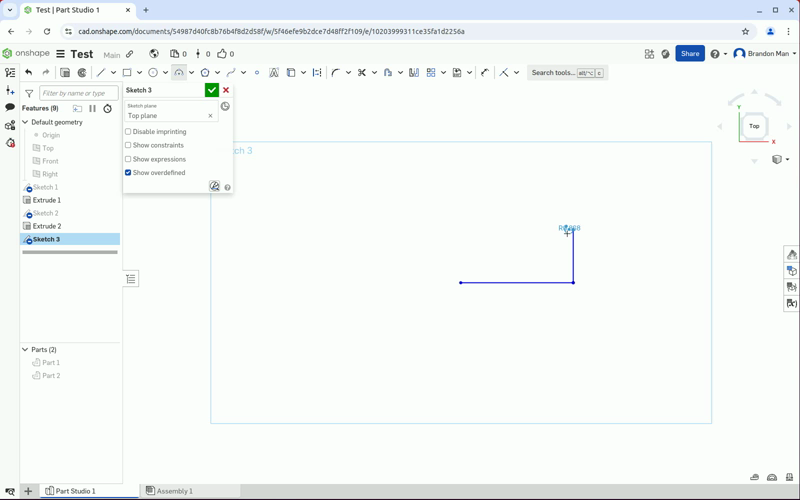
key_up(shift)
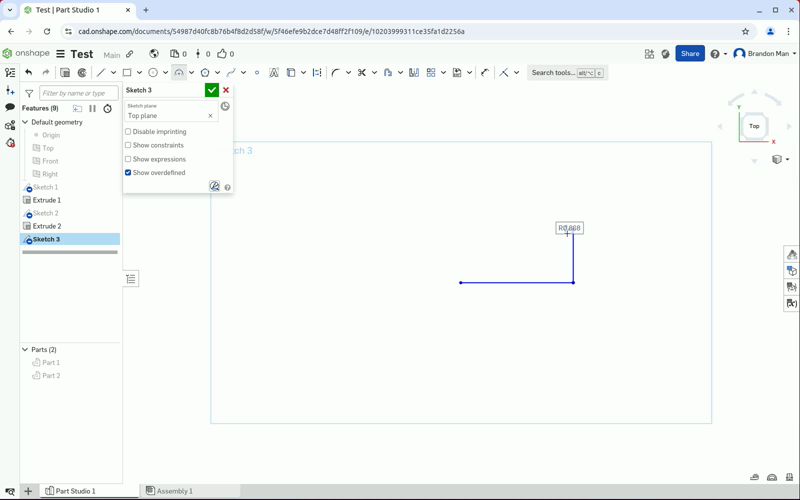
mouse_move(566, 226)
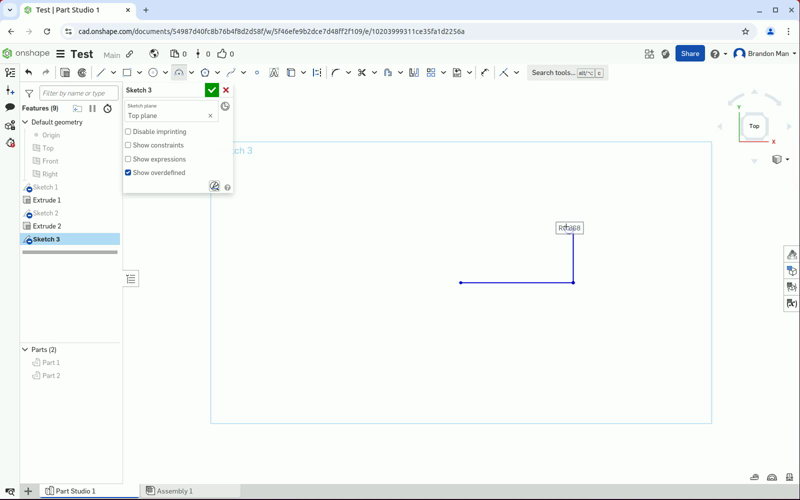
scroll(6)
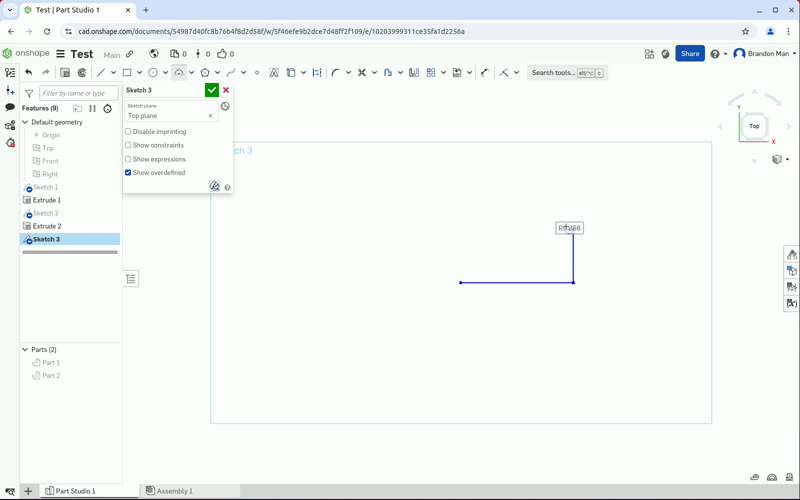
scroll(6)
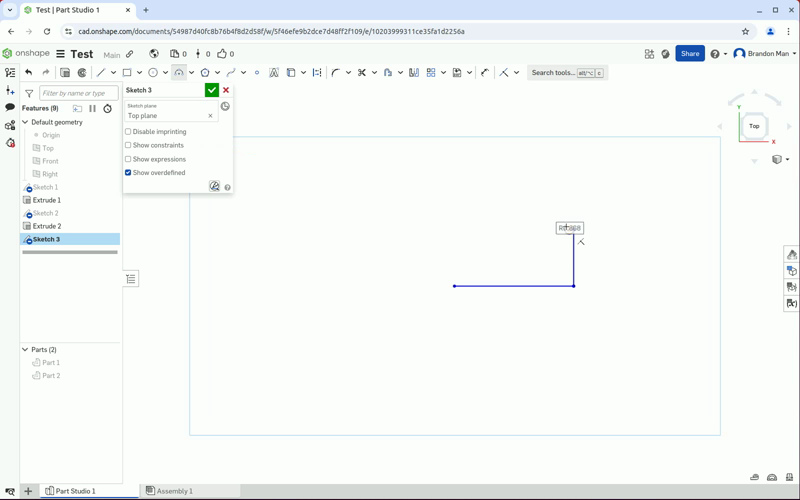
scroll(6)
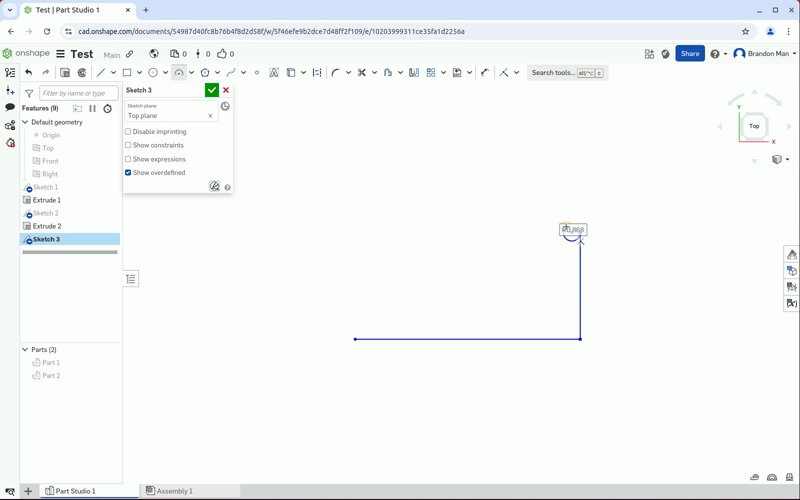
scroll(6)
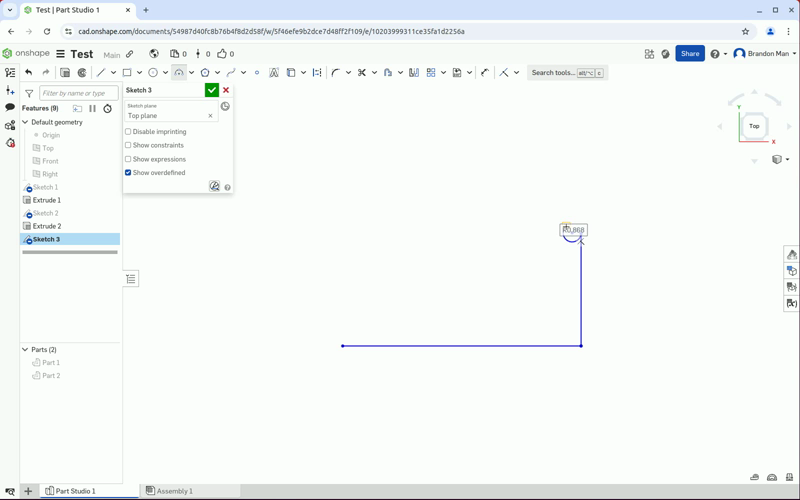
scroll(6)
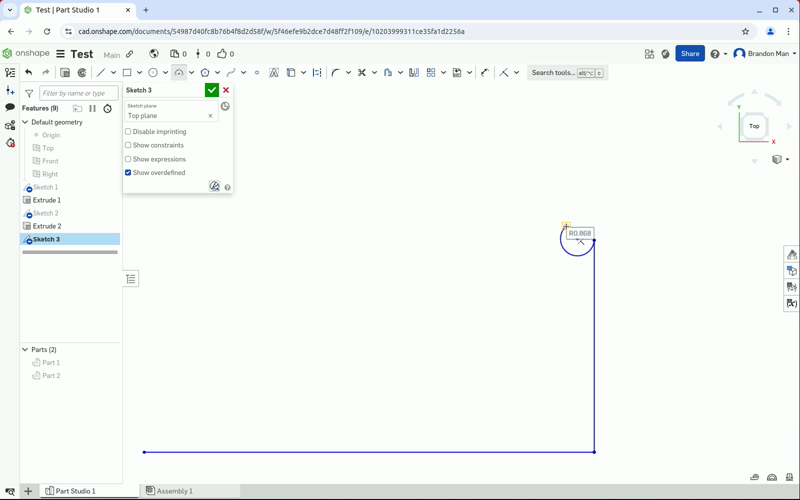
scroll(6)
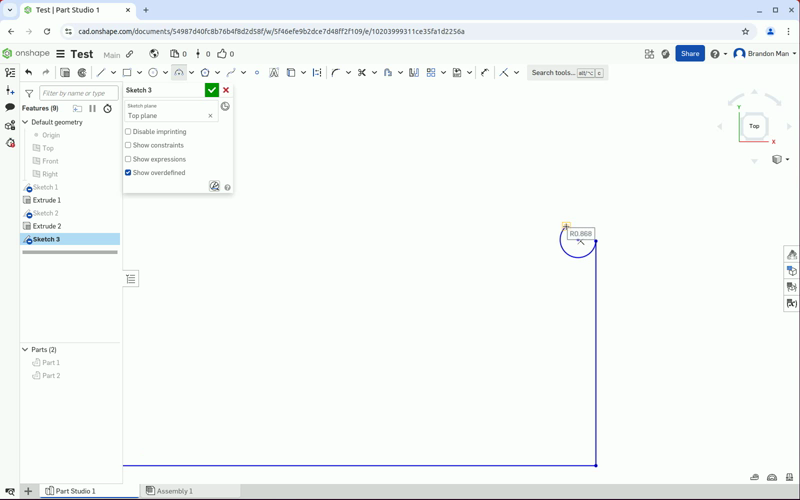
scroll(6)
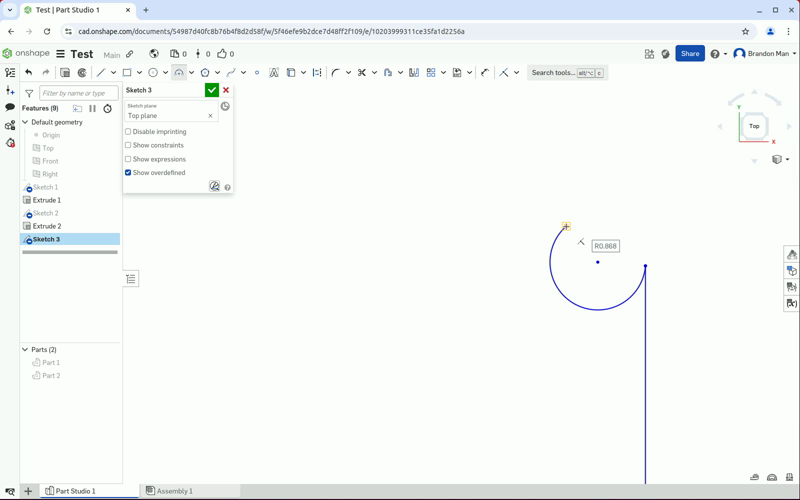
click(566, 226)
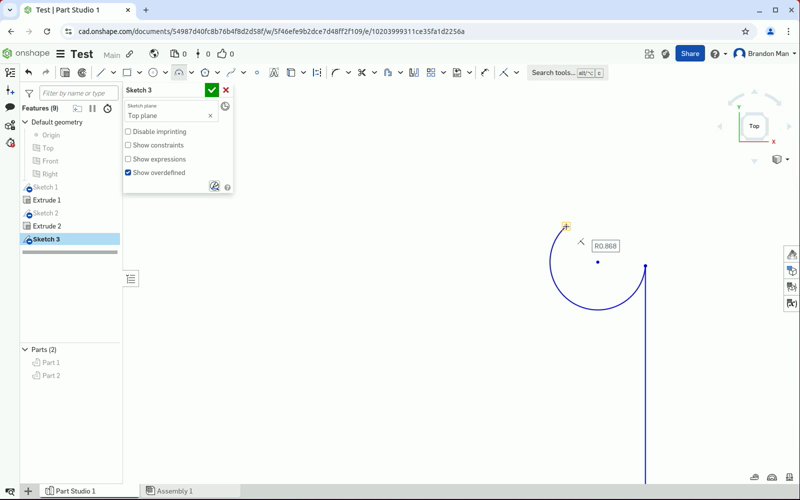
scroll(-6)
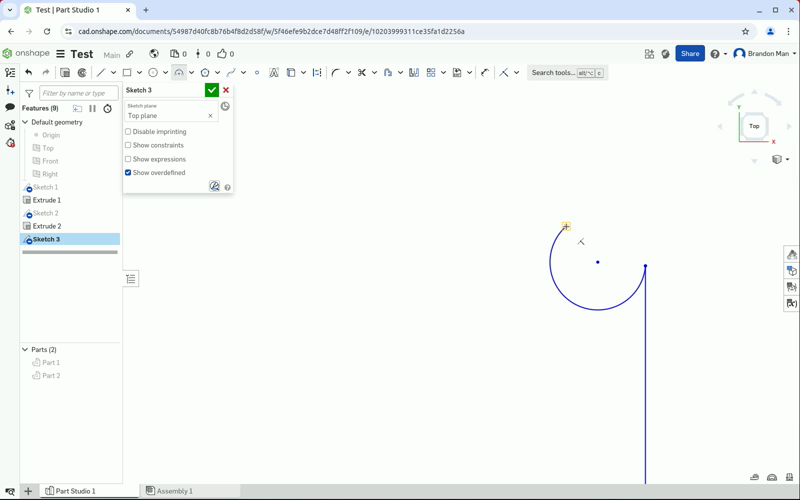
scroll(-6)
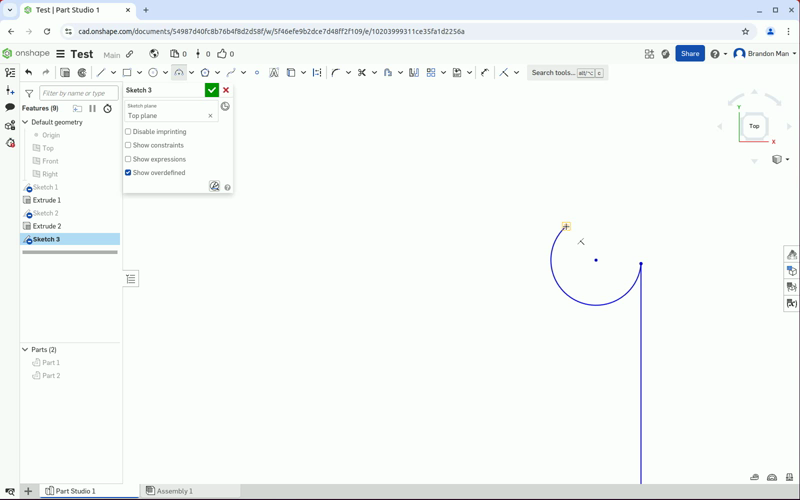
scroll(-6)
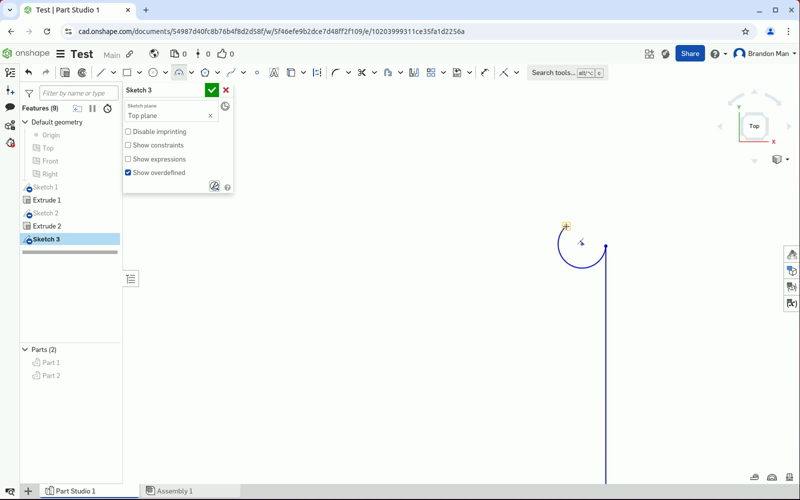
scroll(-6)
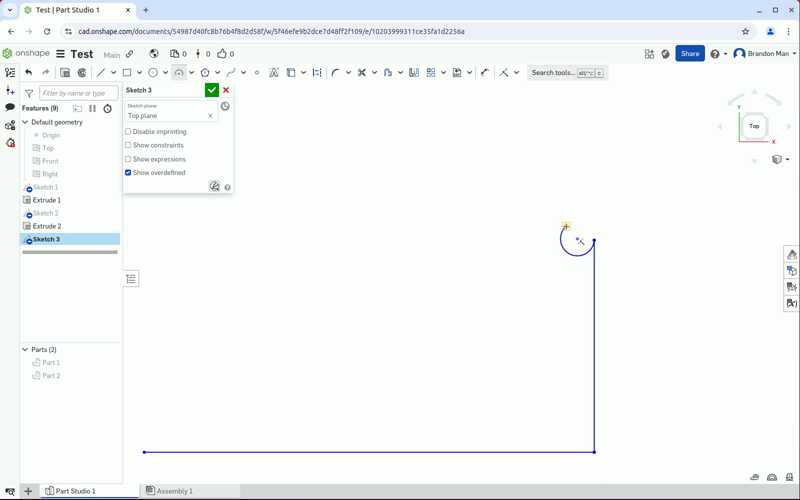
scroll(-6)
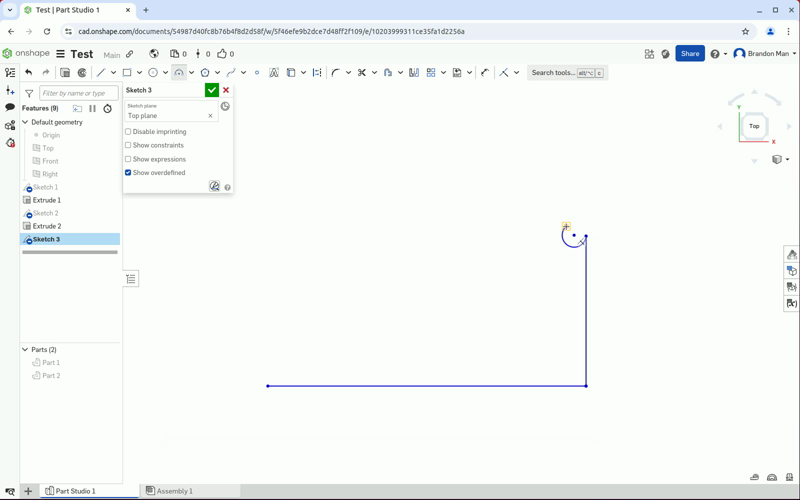
scroll(-6)
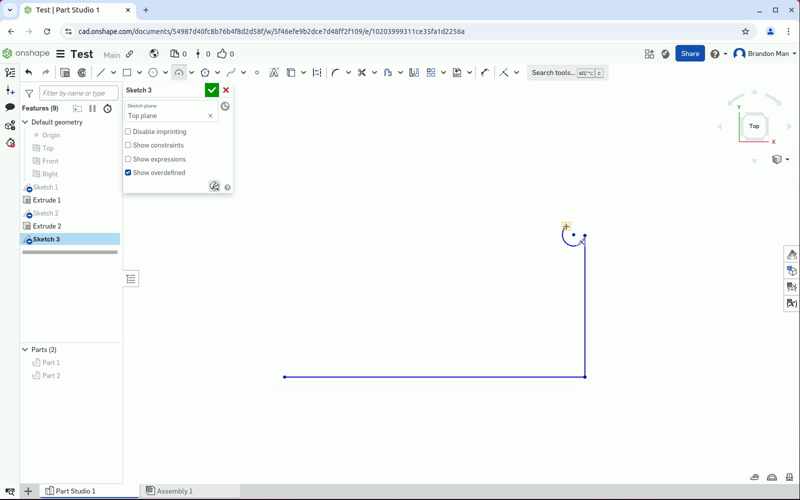
scroll(-6)
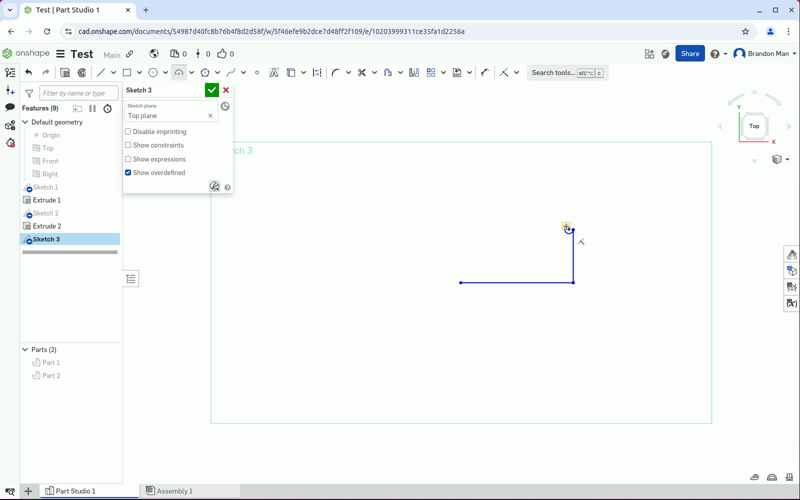
key_down(shift)
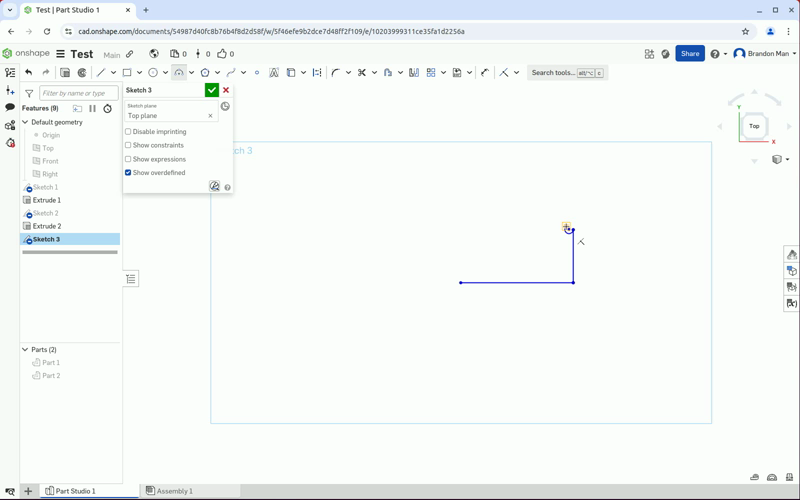
mouse_move(479, 186)
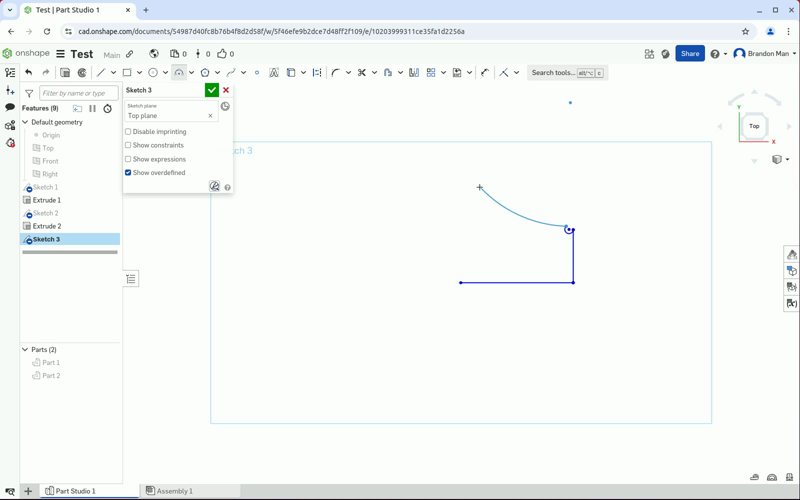
click(479, 186)
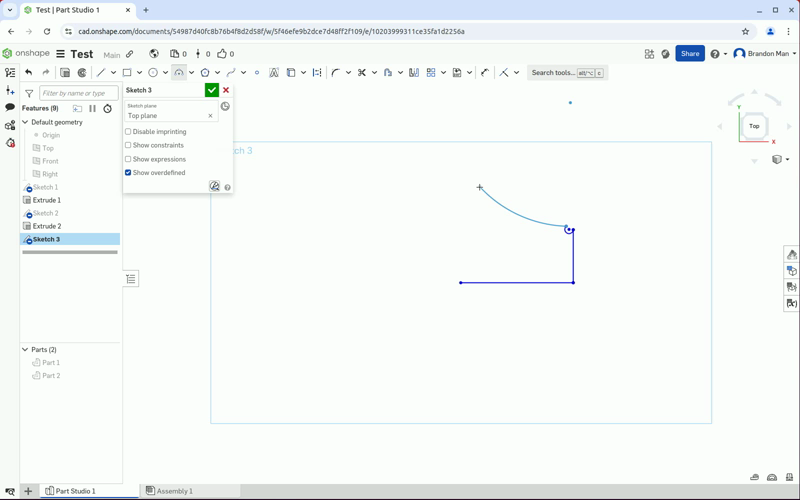
mouse_move(510, 234)
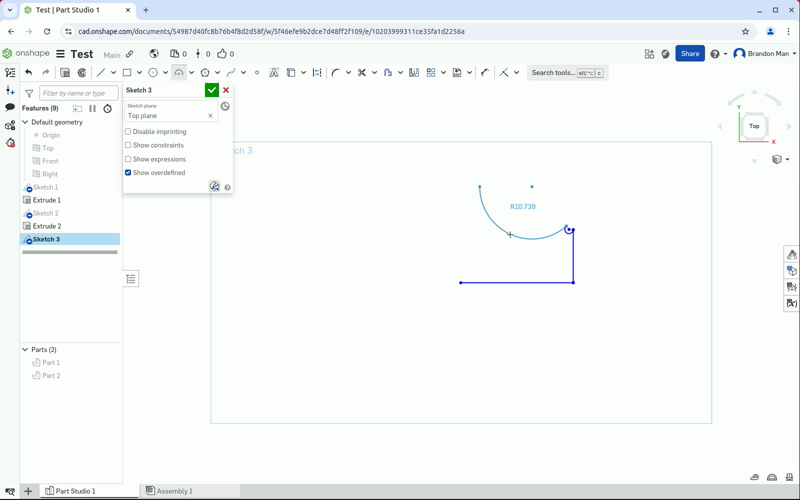
click(510, 234)
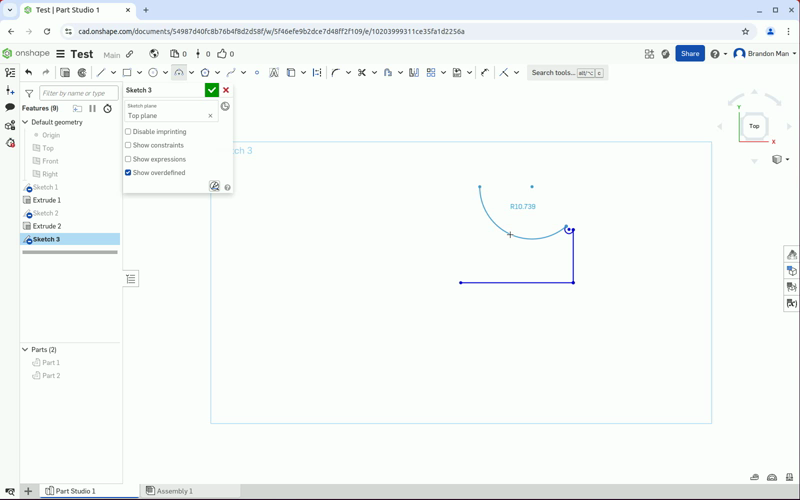
key_up(shift)
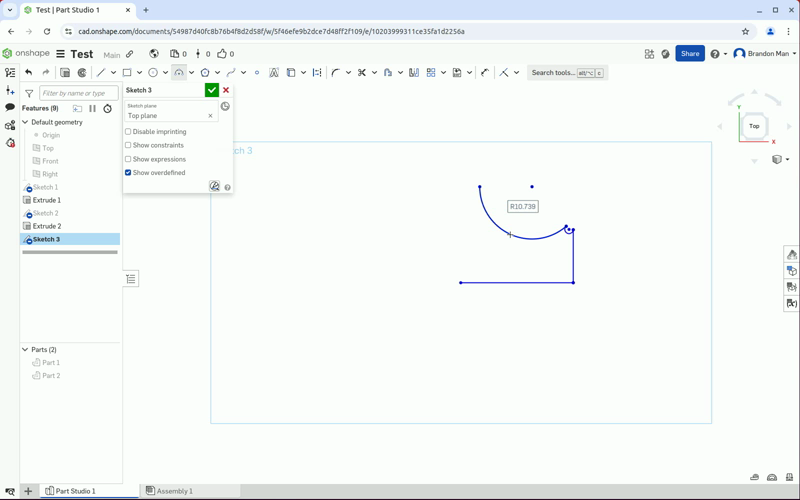
mouse_move(479, 186)
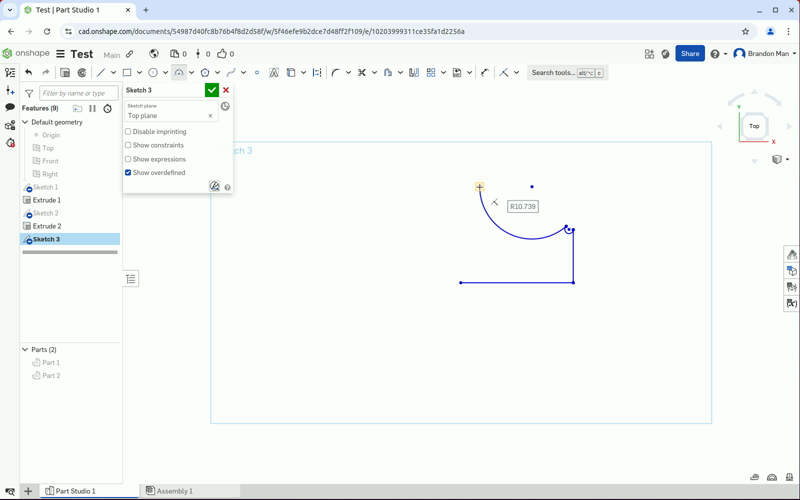
click(479, 186)
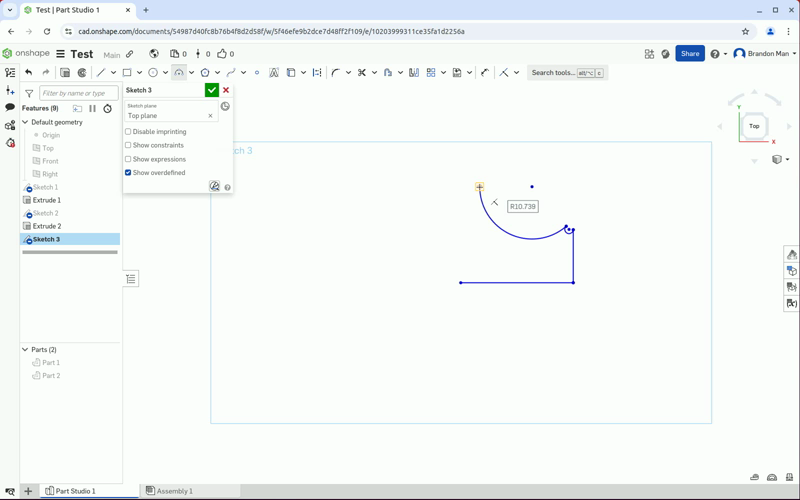
key_down(shift)
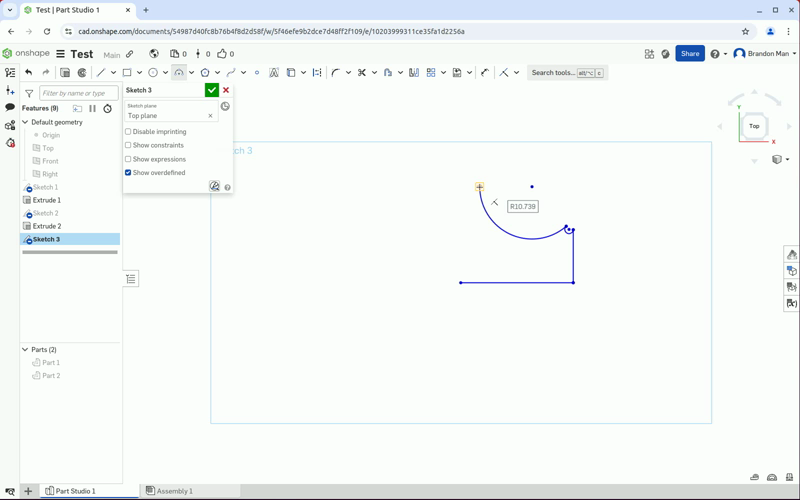
mouse_move(460, 186)
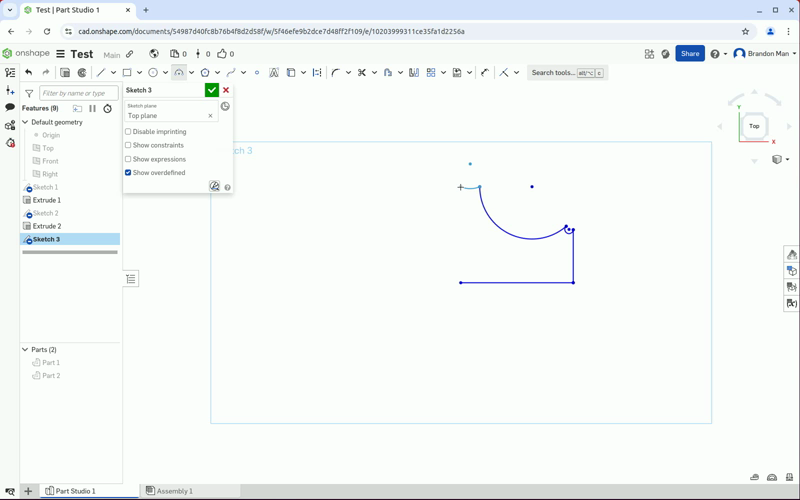
click(460, 186)
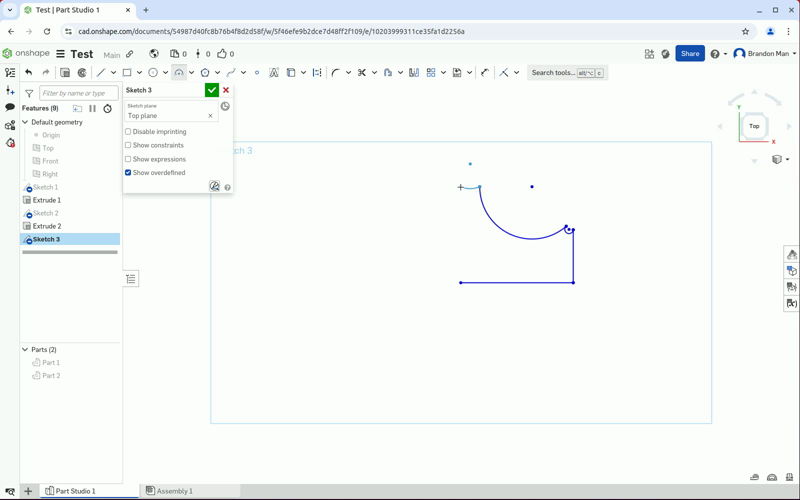
mouse_move(470, 196)
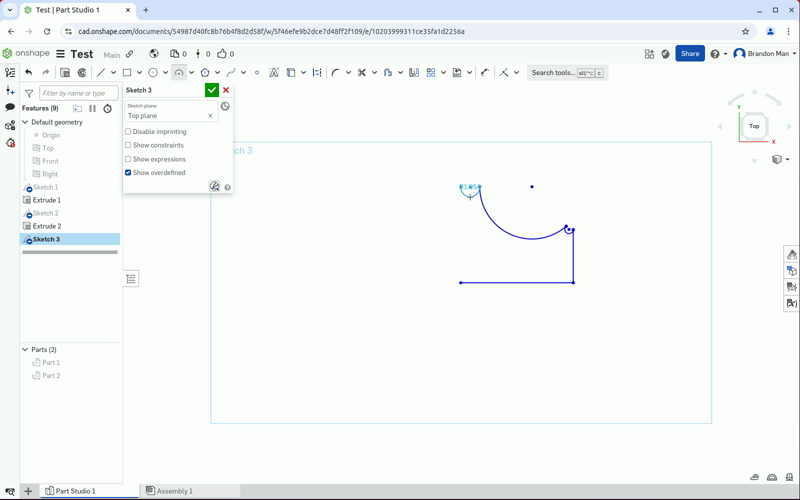
click(470, 196)
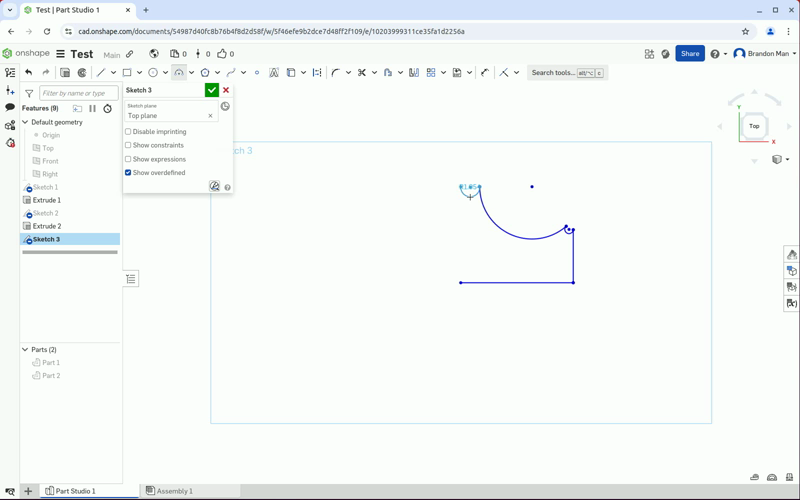
key_up(shift)
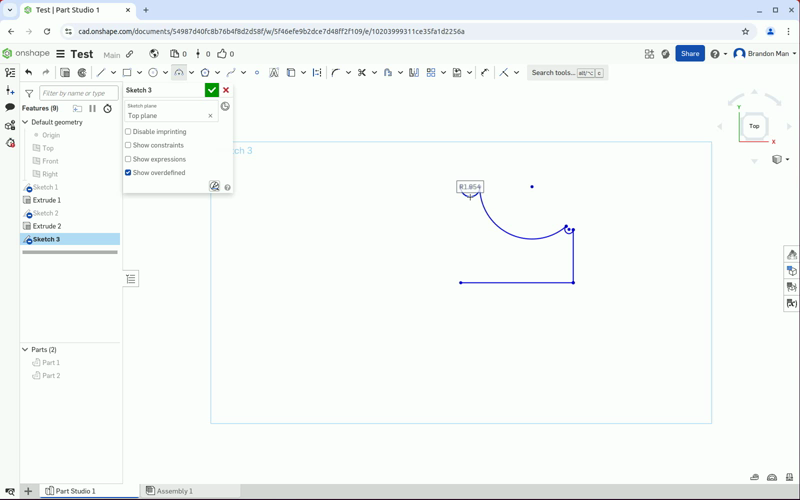
key(esc)
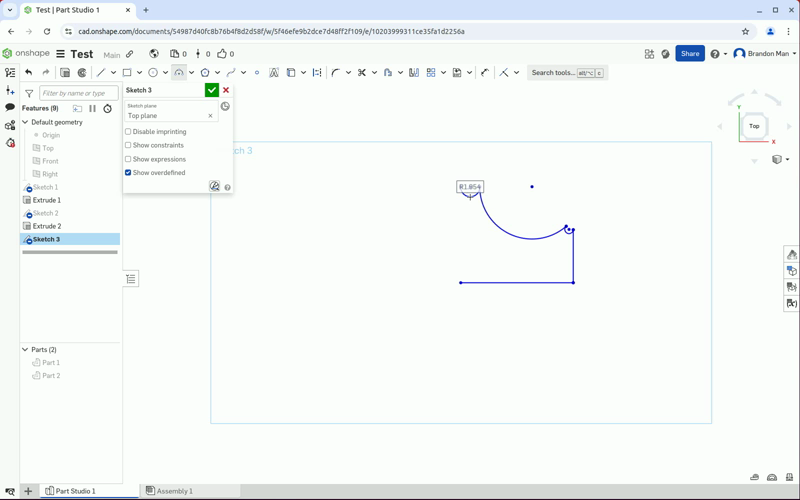
key(l)
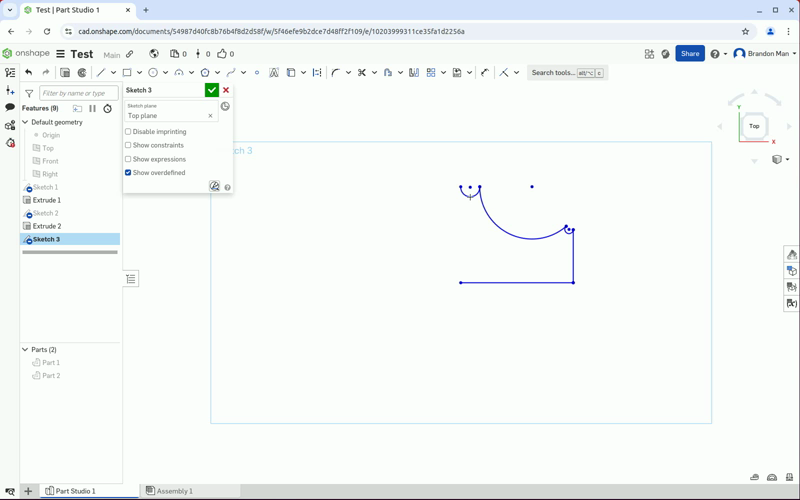
mouse_move(460, 186)
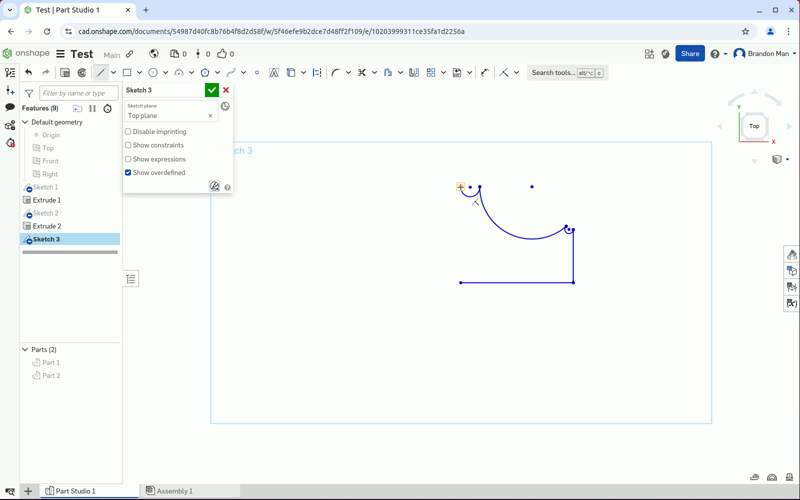
click(460, 186)
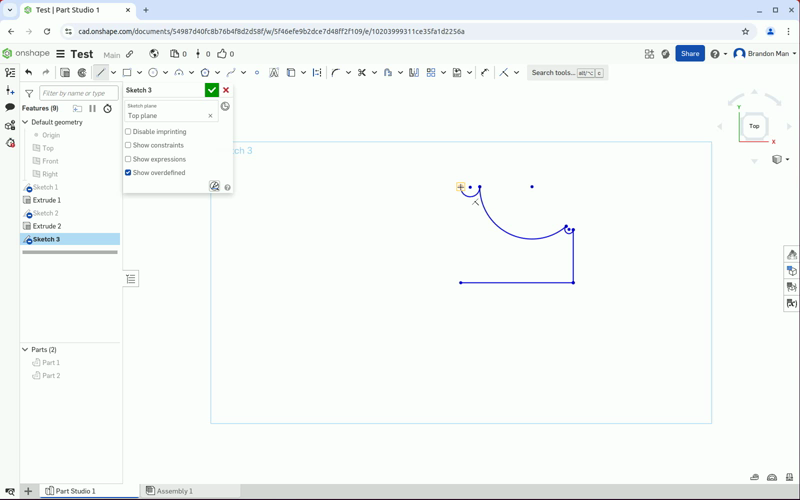
key_down(shift)
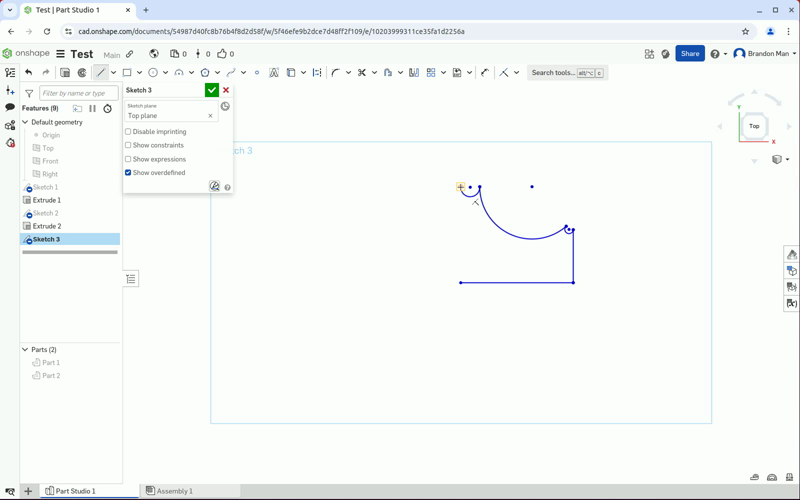
mouse_move(460, 282)
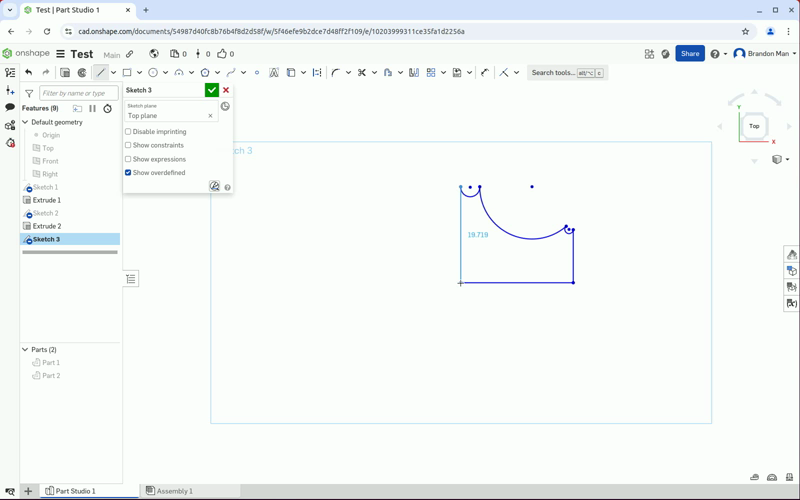
key_up(shift)
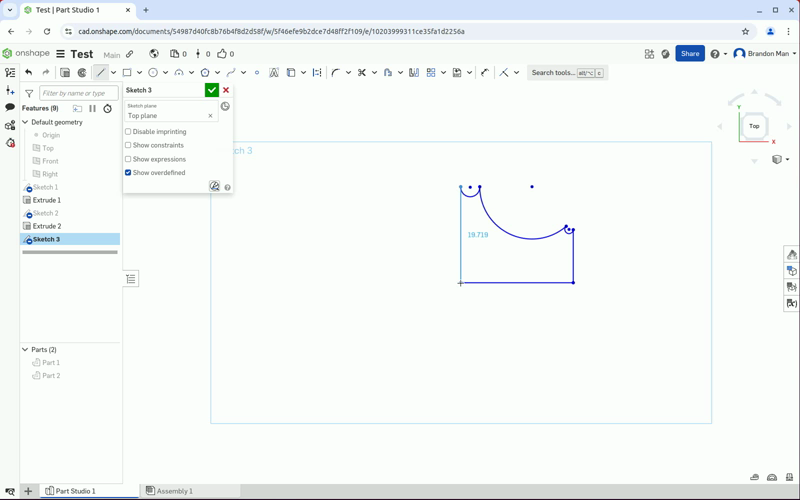
click(460, 282)
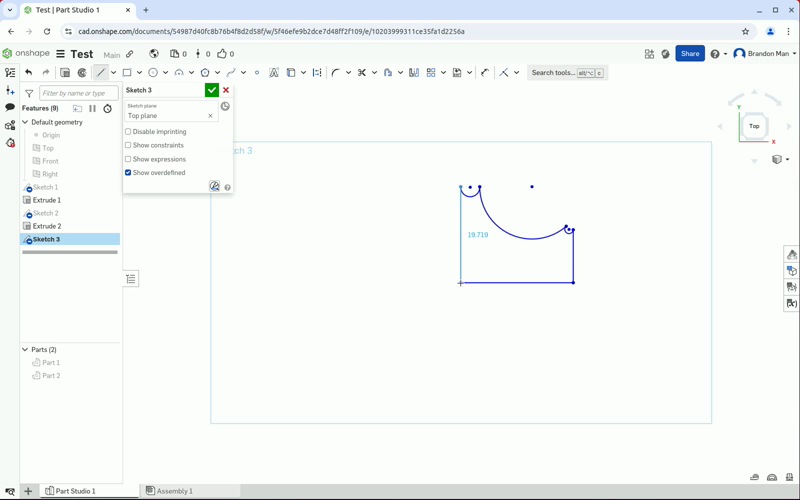
key(esc)
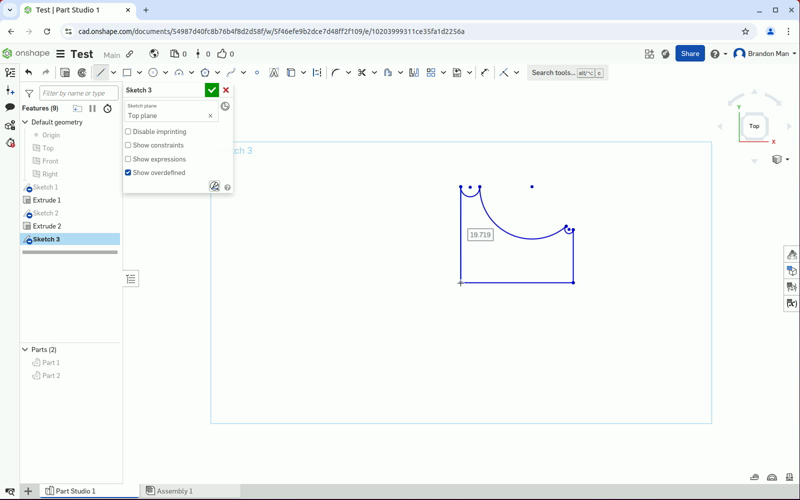
mouse_move(481, 276)
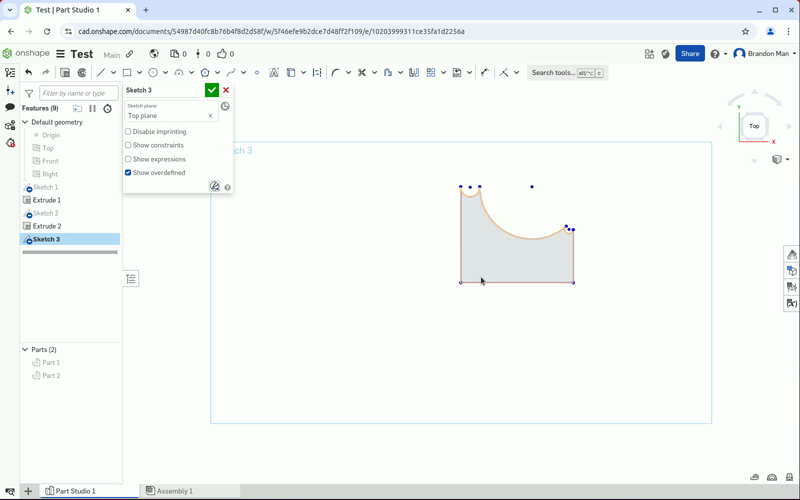
click(481, 276)
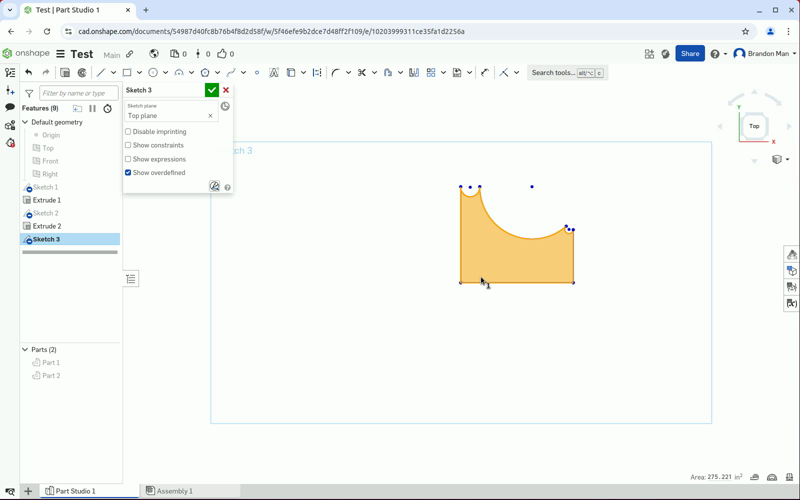
mouse_move(73, 352)
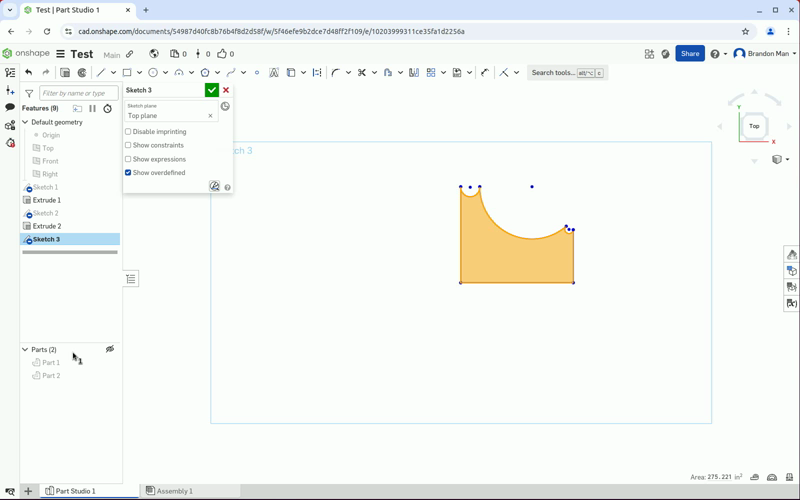
key(shift+y)
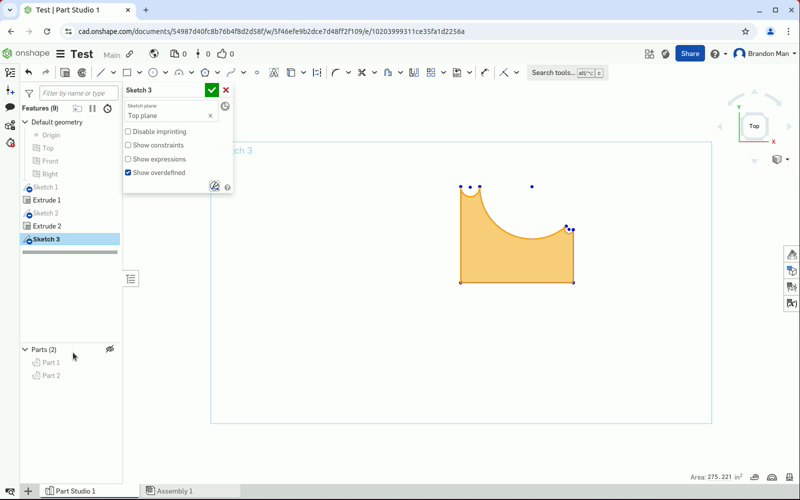
key(shift+e)
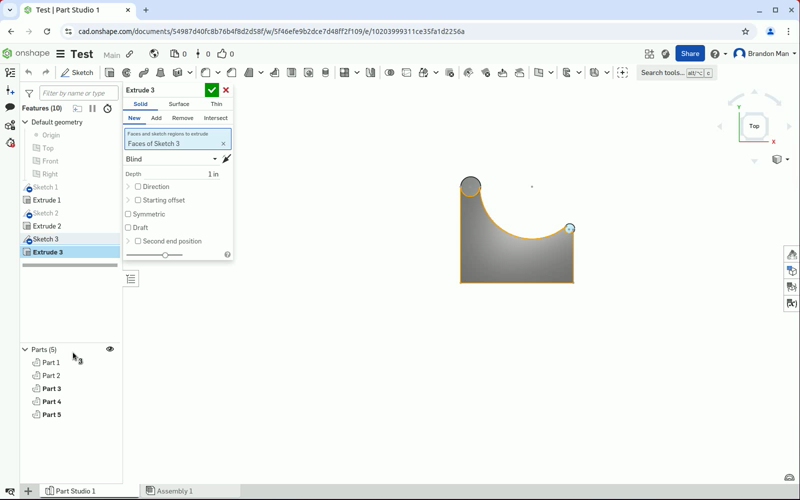
mouse_move(143, 106)
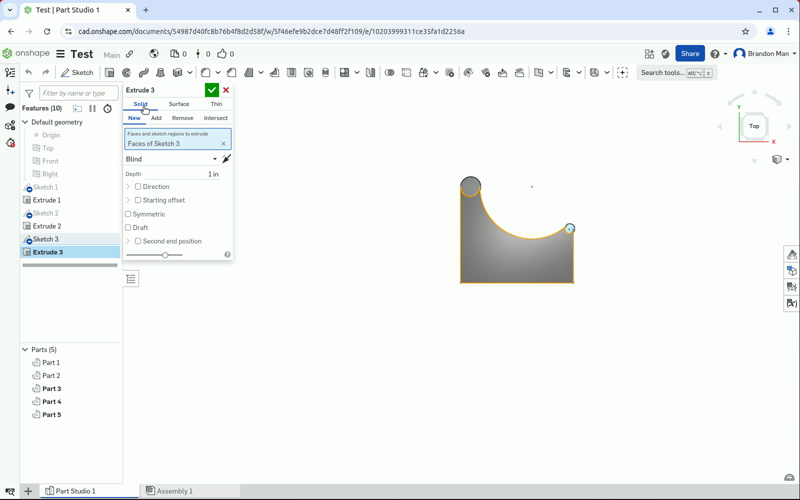
click(143, 106)
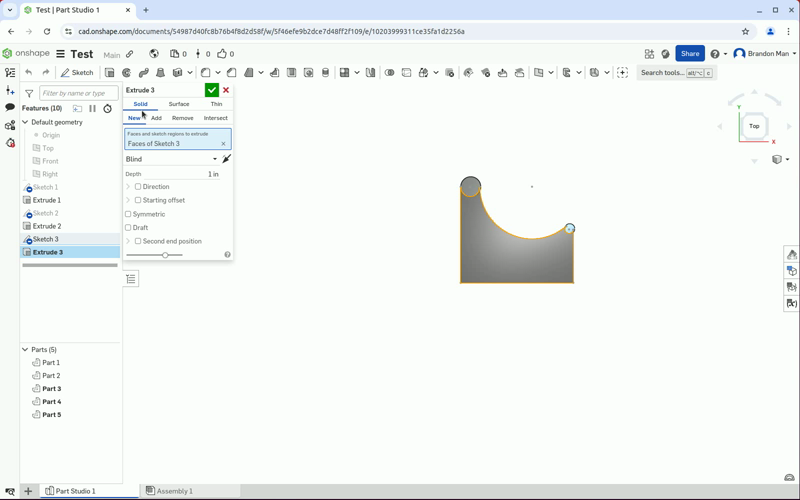
mouse_move(137, 120)
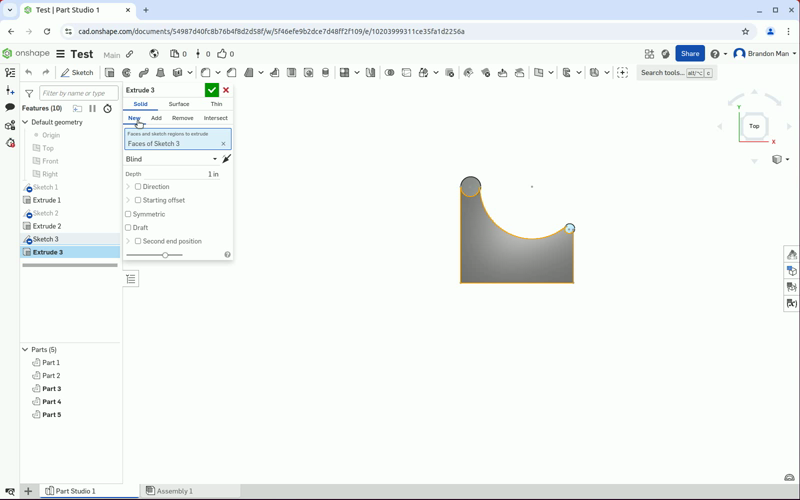
click(137, 120)
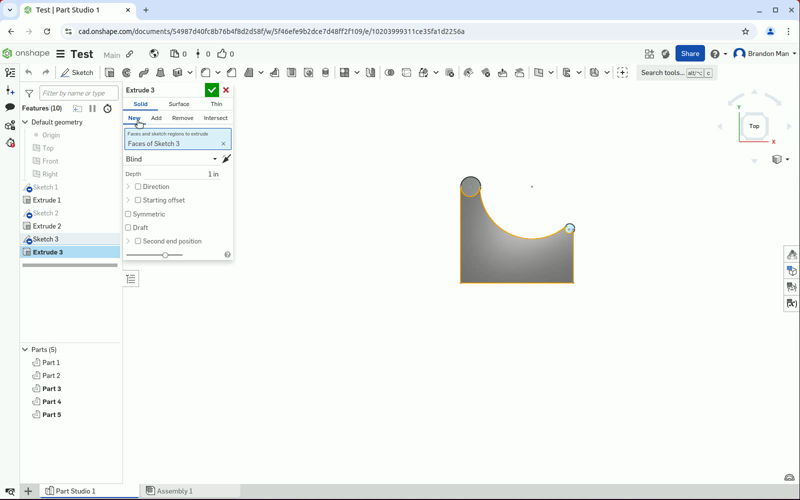
key(tab, 4)
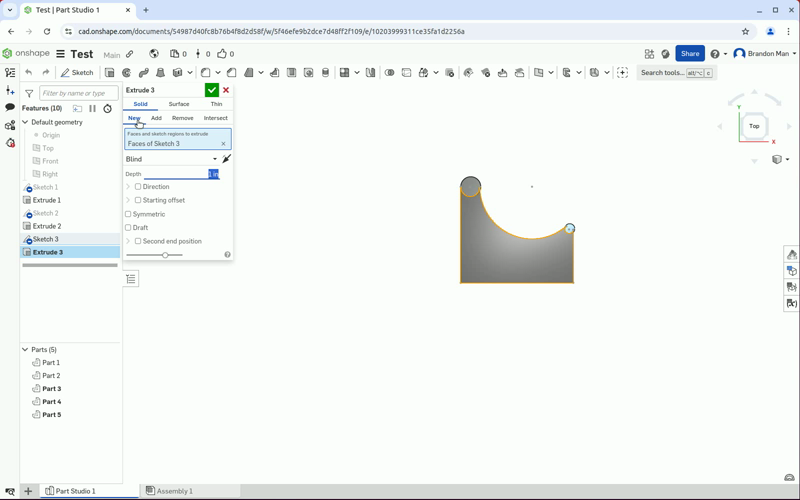
text(3.37)
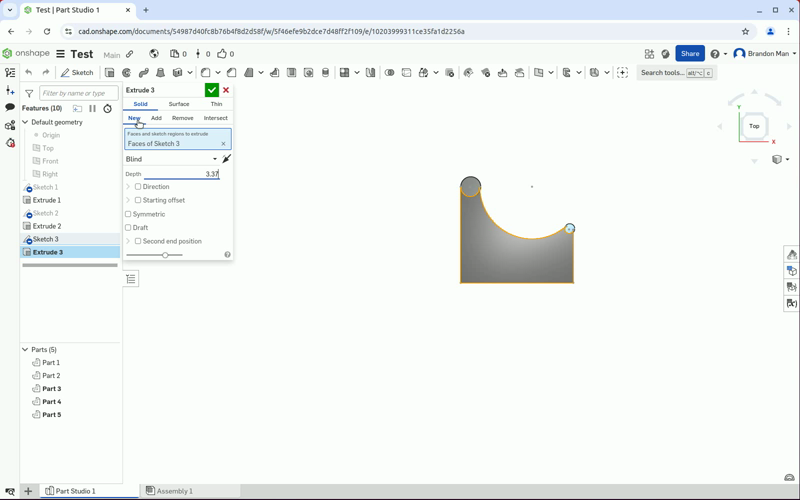
key(enter)
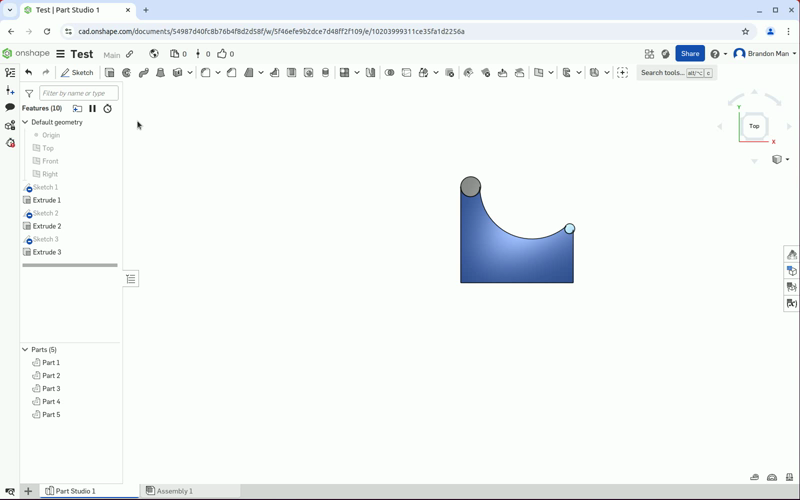
key(shift+h)
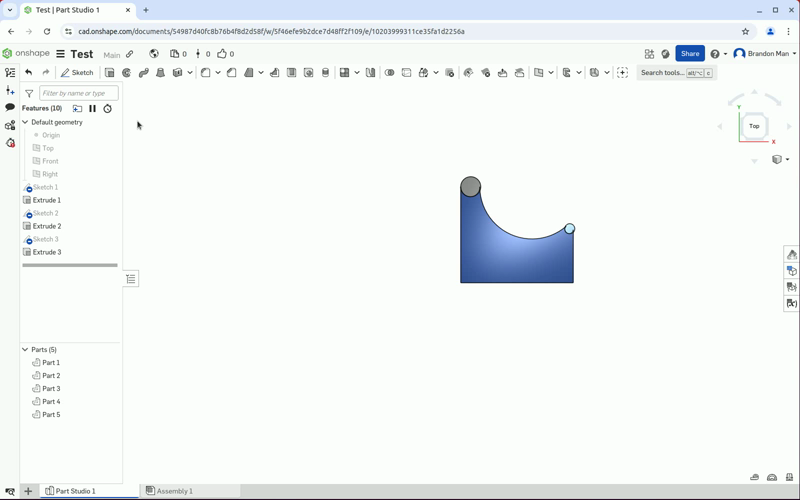
key(shift+h)
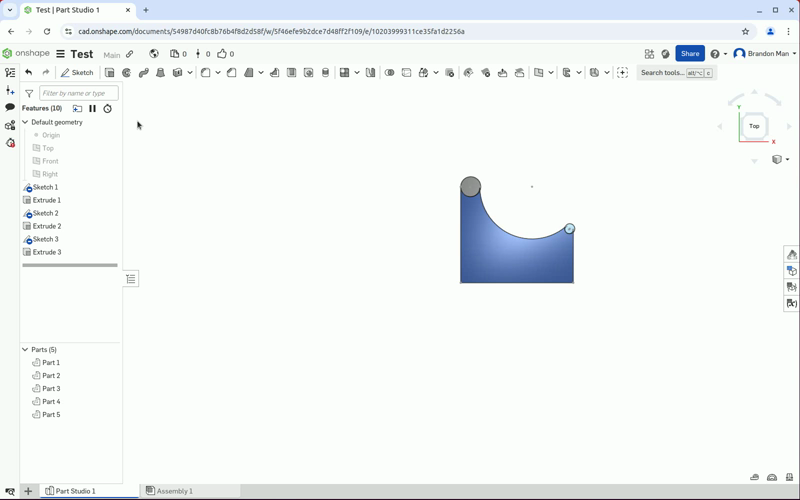
key(shift+7)
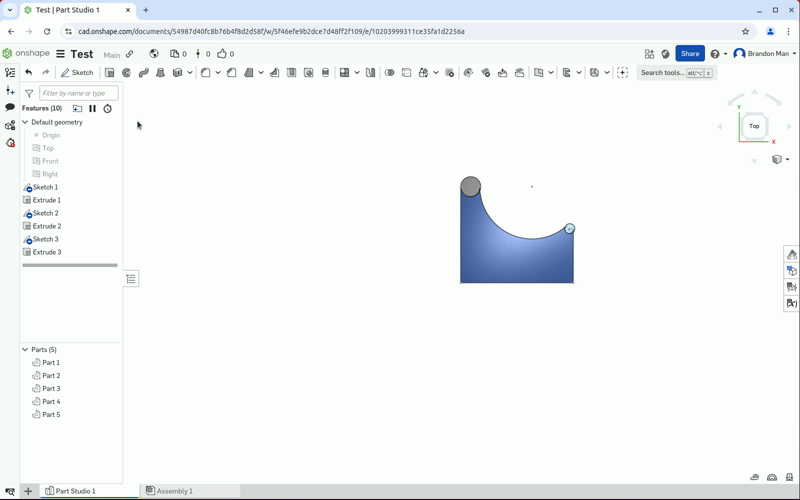
key(up, 3)
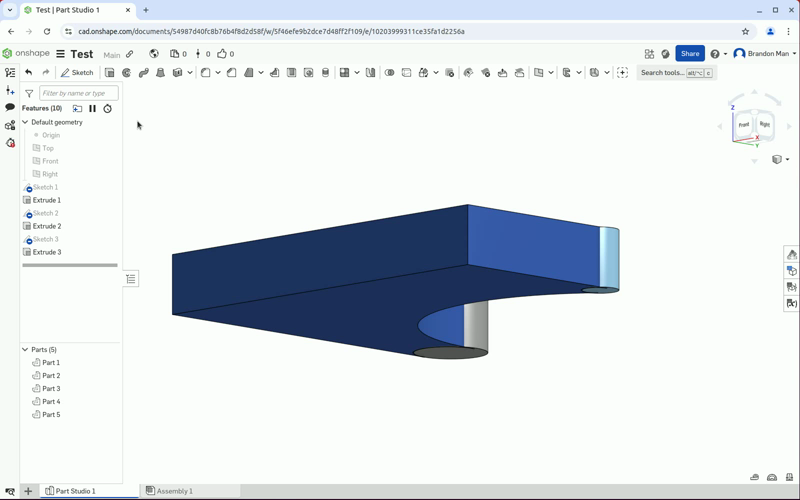
key(left, 3)
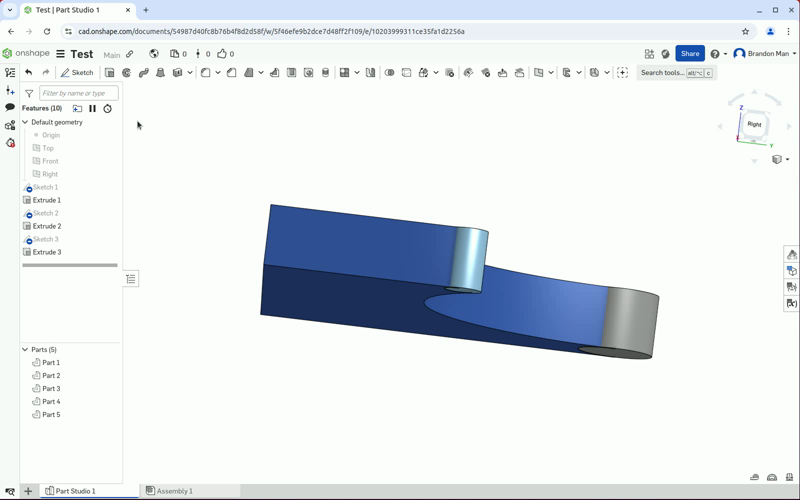
key(right, 3)
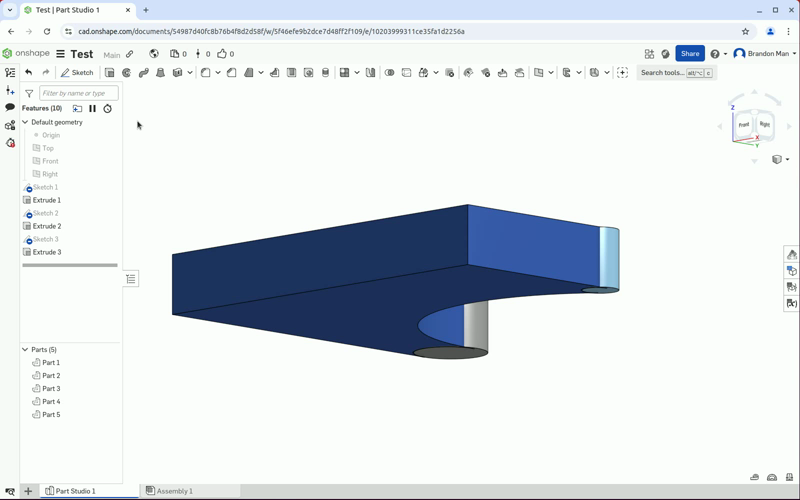
key(down, 3)
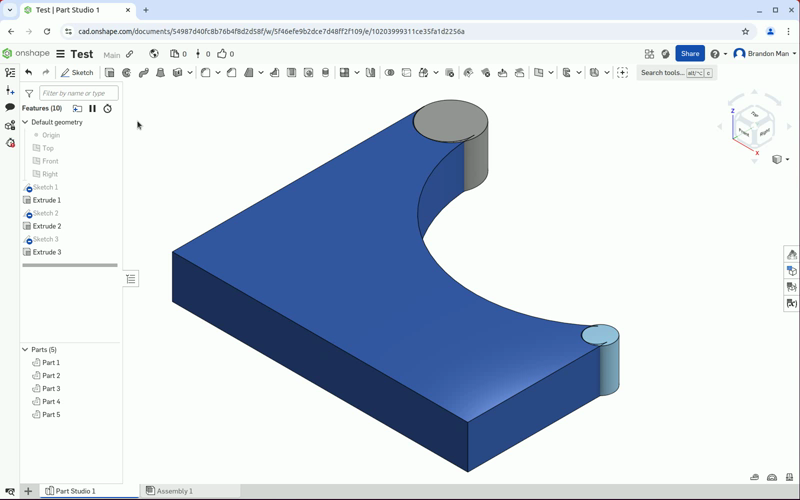
mouse_move(73, 189)
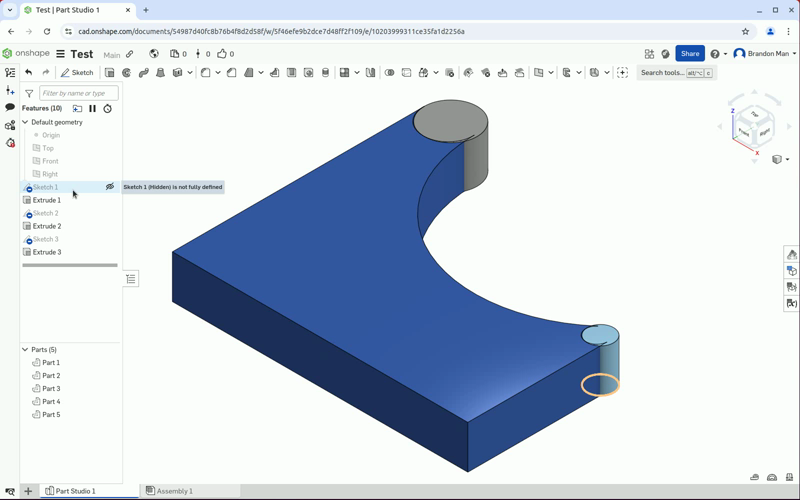
click(73, 189)